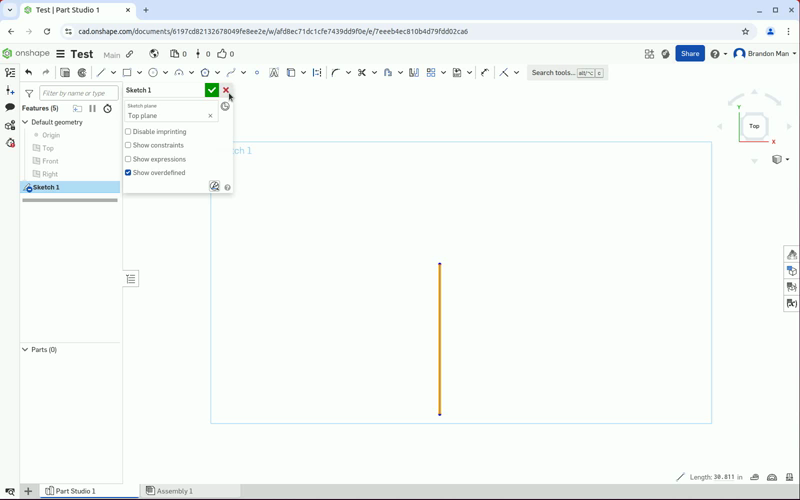
key(shift+h)
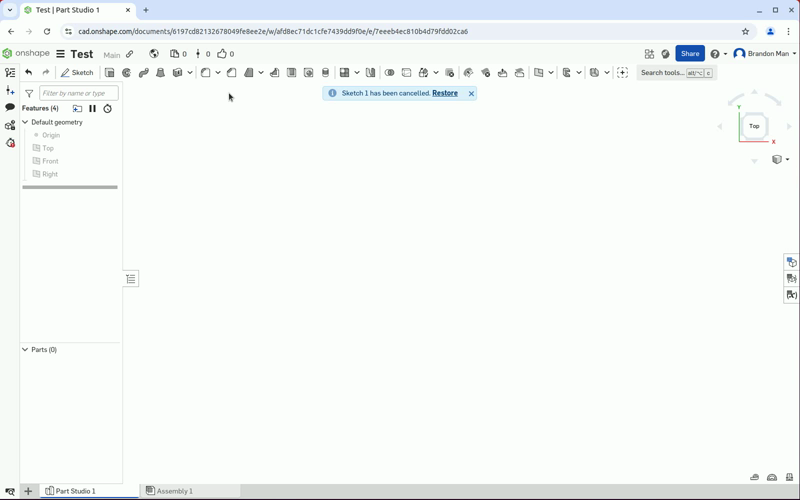
mouse_move(73, 352)
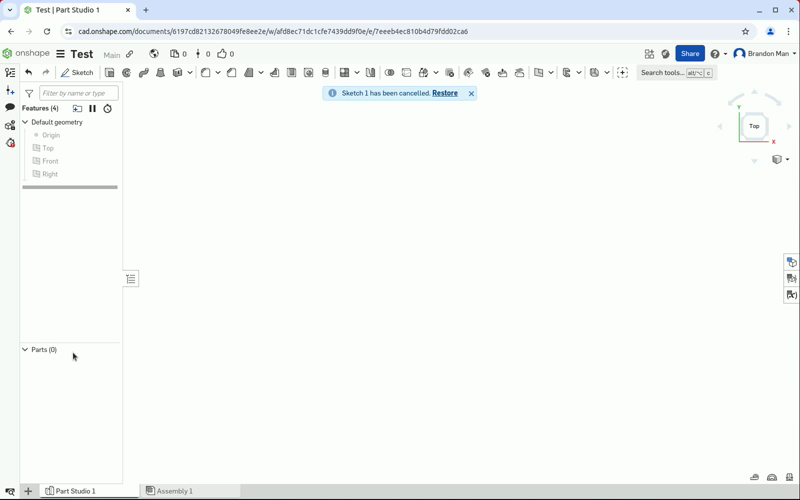
key(y)
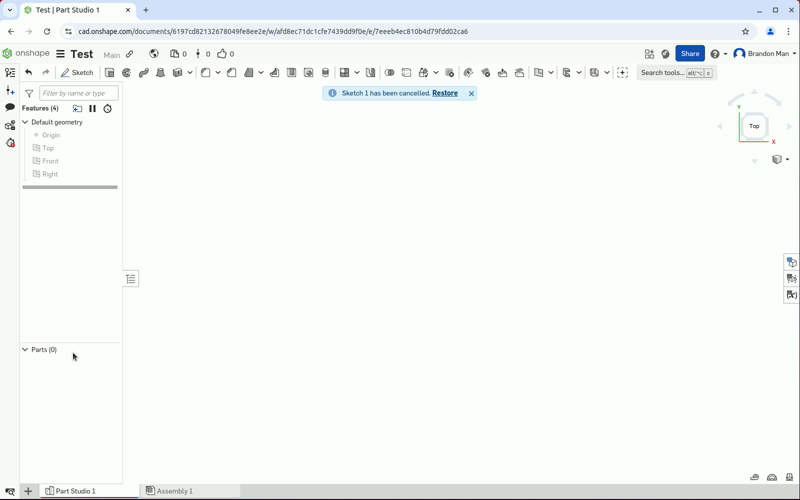
key(shift+p)
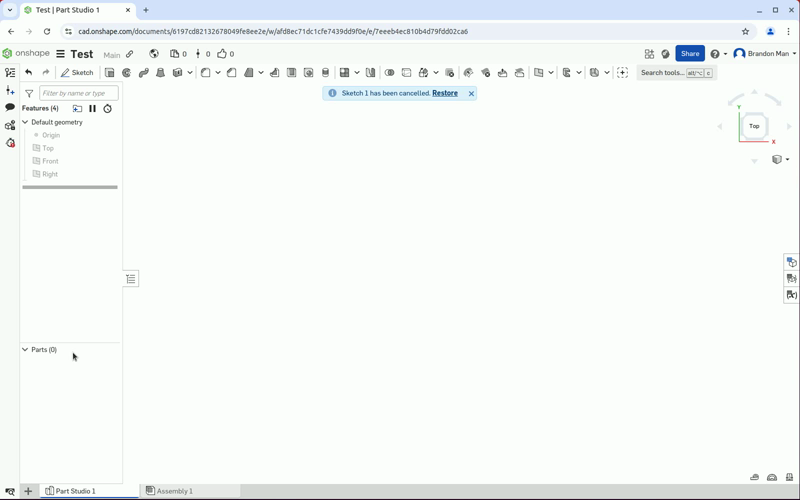
key(space)
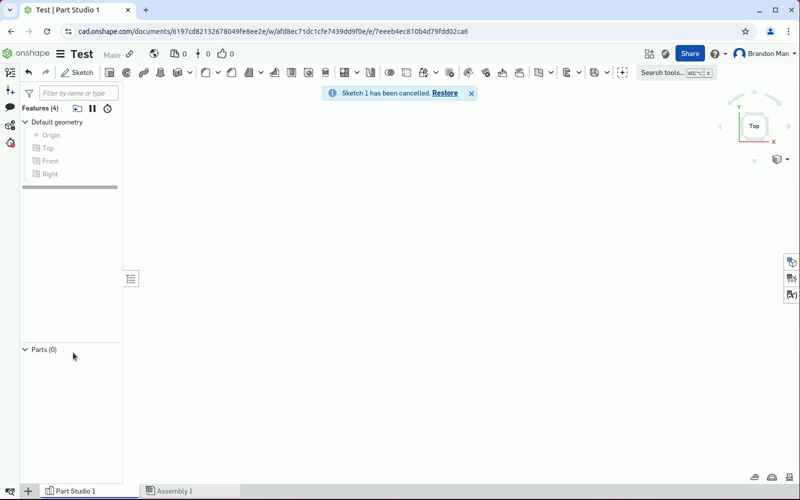
key_down(shift)
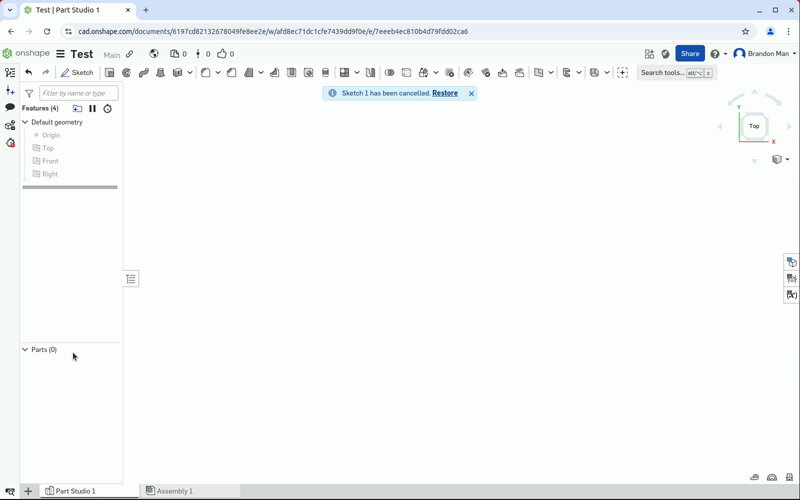
key(up)
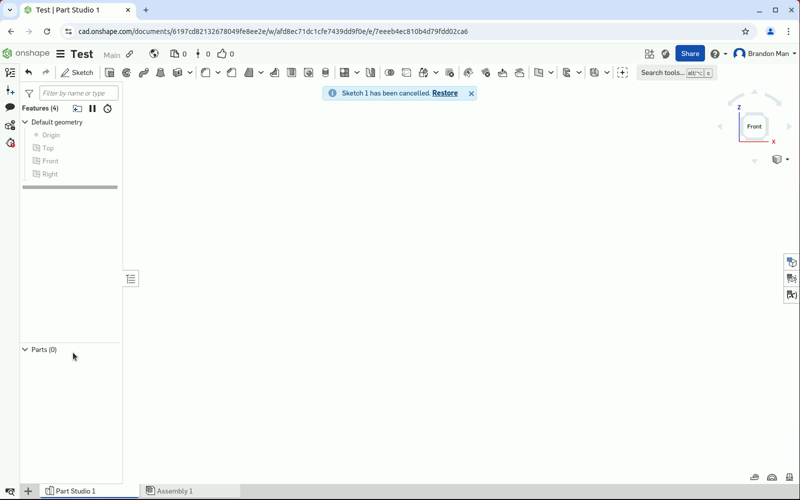
key_up(shift)
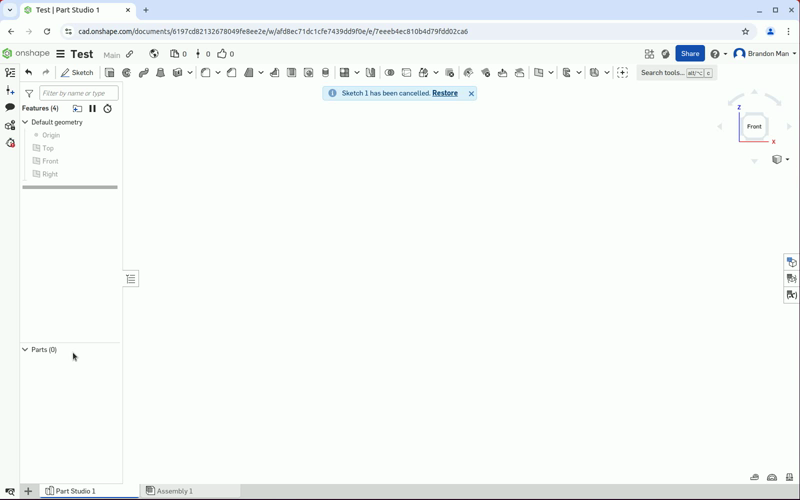
mouse_move(73, 352)
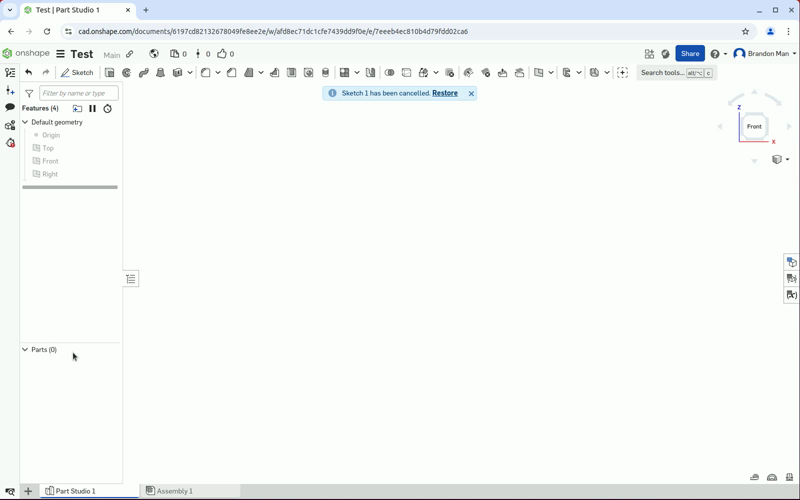
key(shift+y)
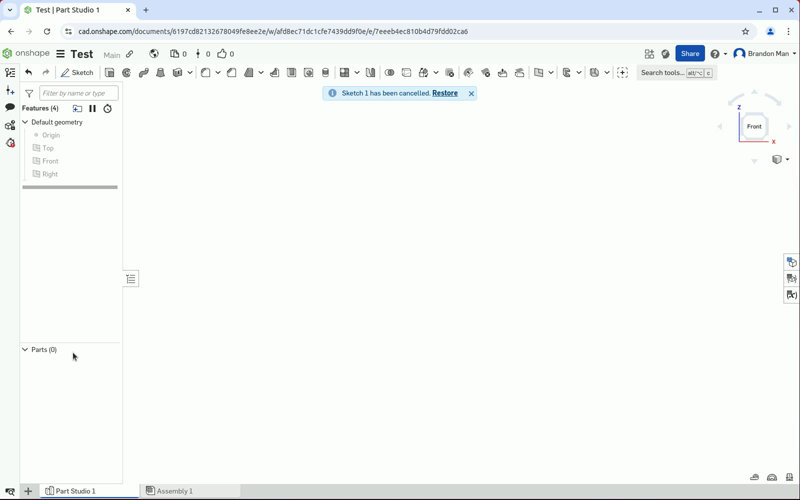
key(shift+s)
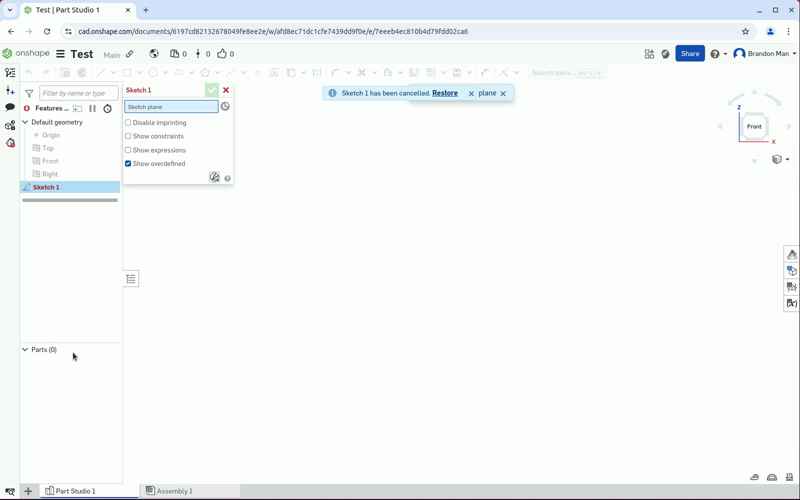
mouse_move(73, 163)
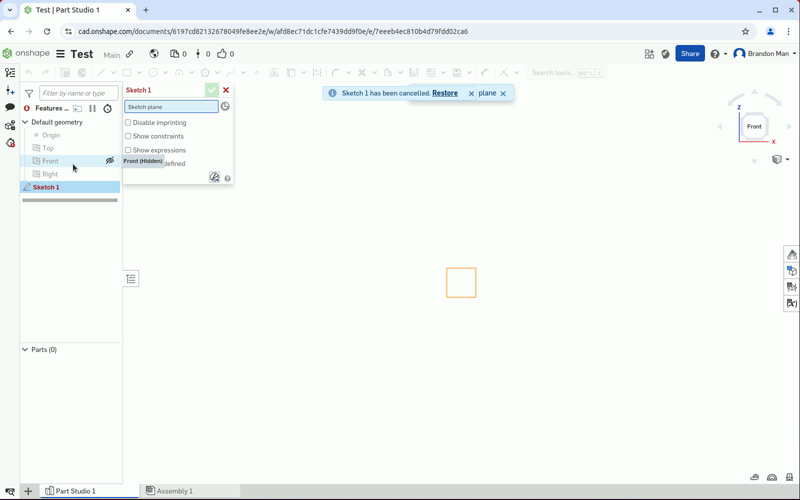
click(73, 163)
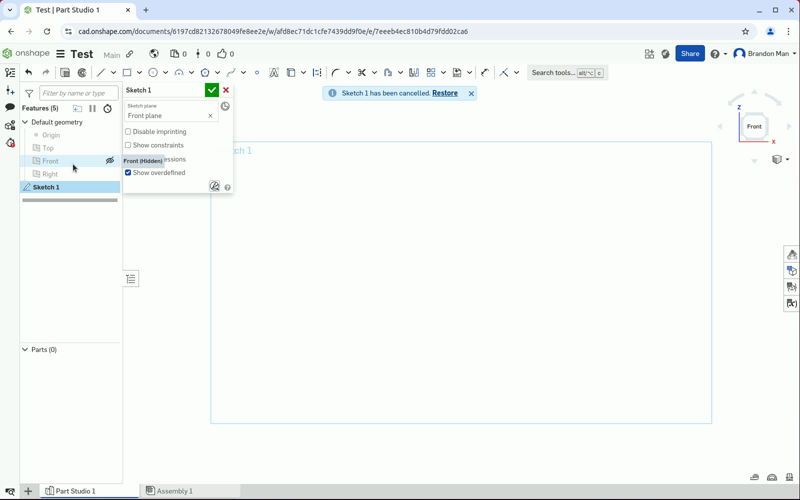
mouse_move(73, 352)
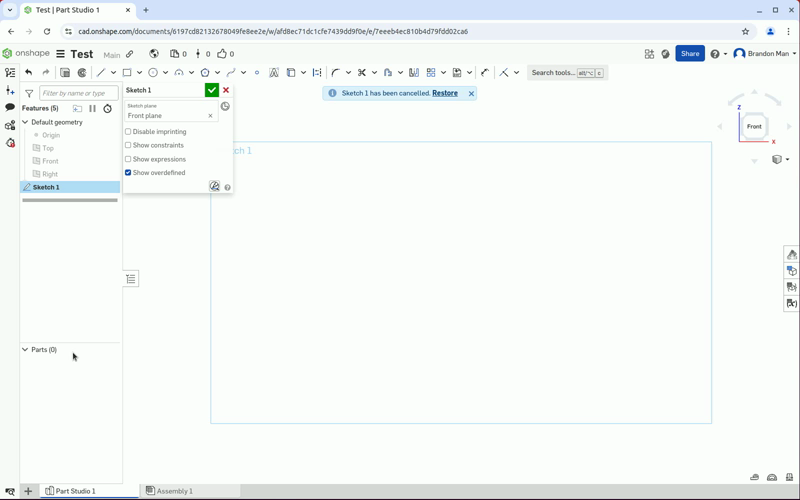
key(y)
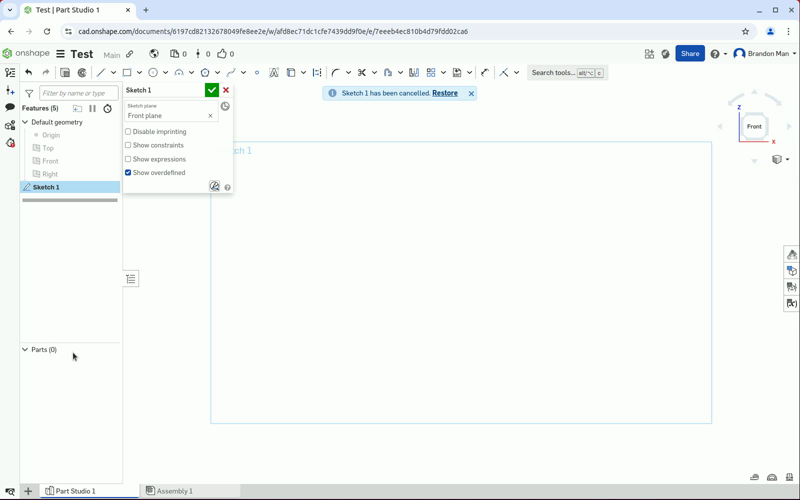
key(l)
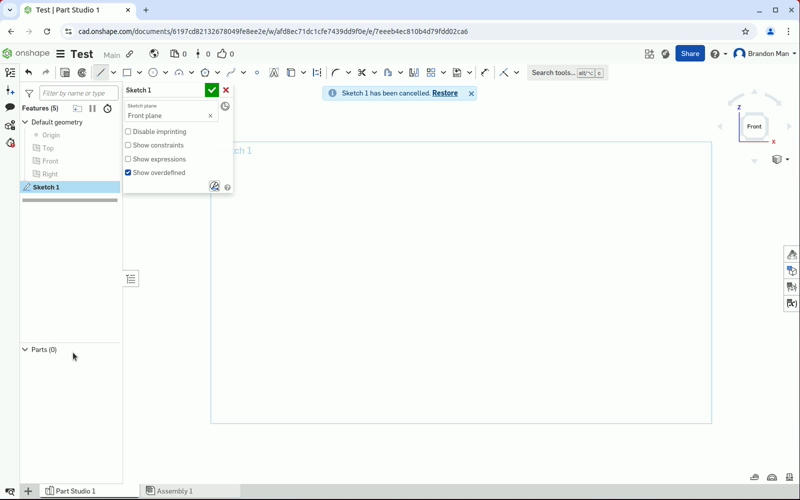
key_down(shift)
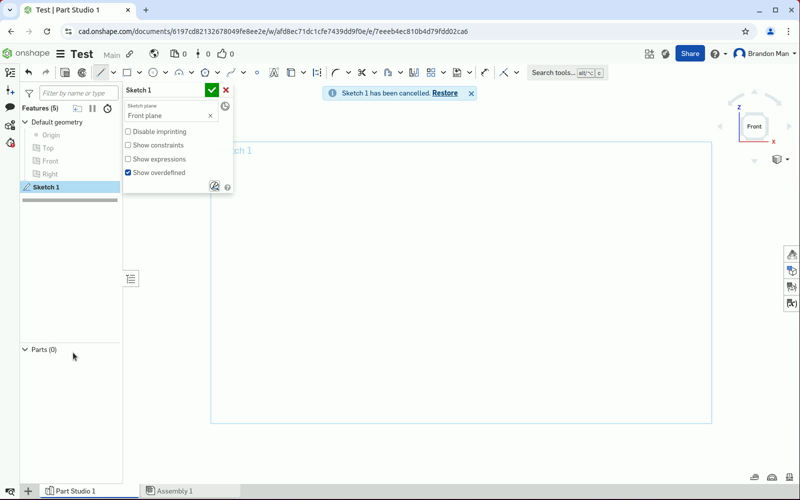
mouse_move(362, 276)
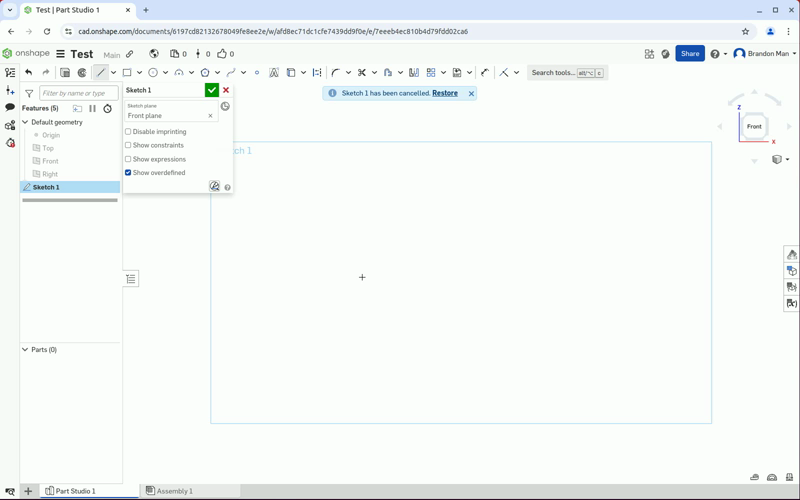
click(362, 276)
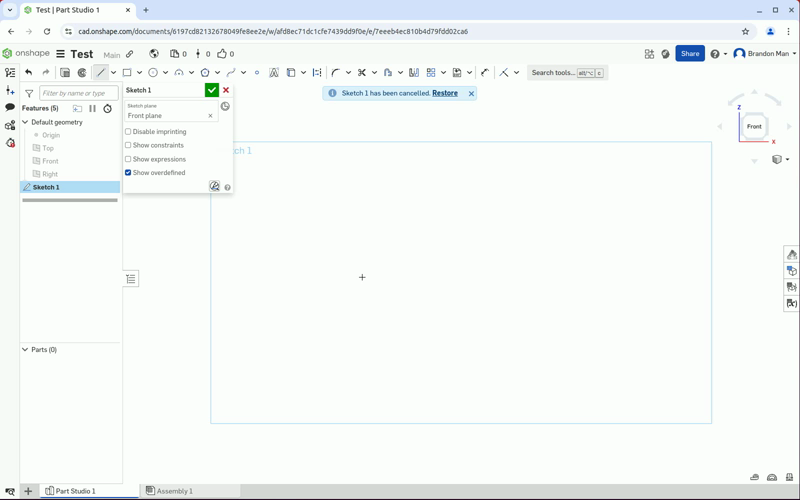
key_up(shift)
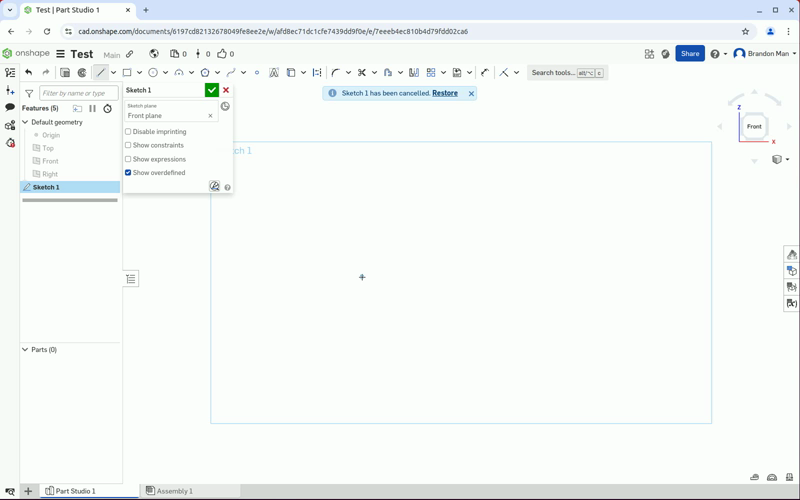
key_down(shift)
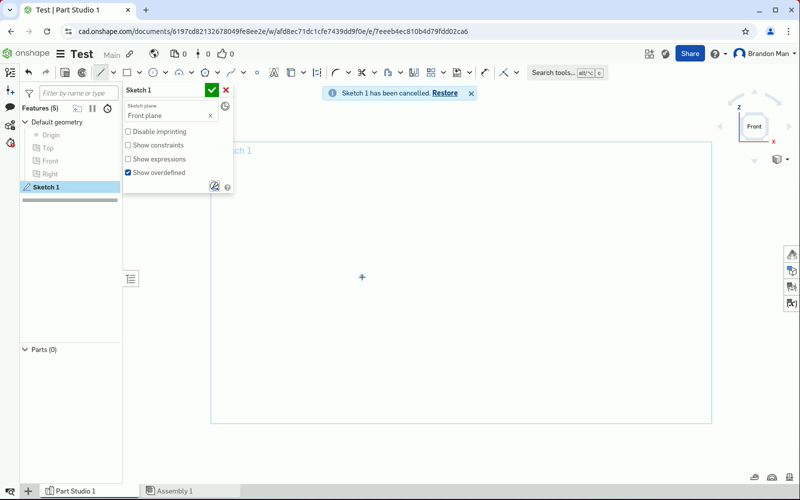
mouse_move(434, 277)
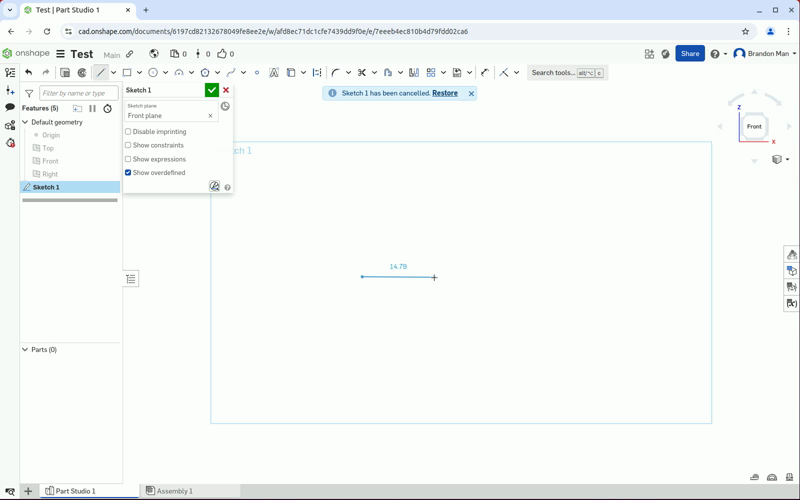
click(434, 277)
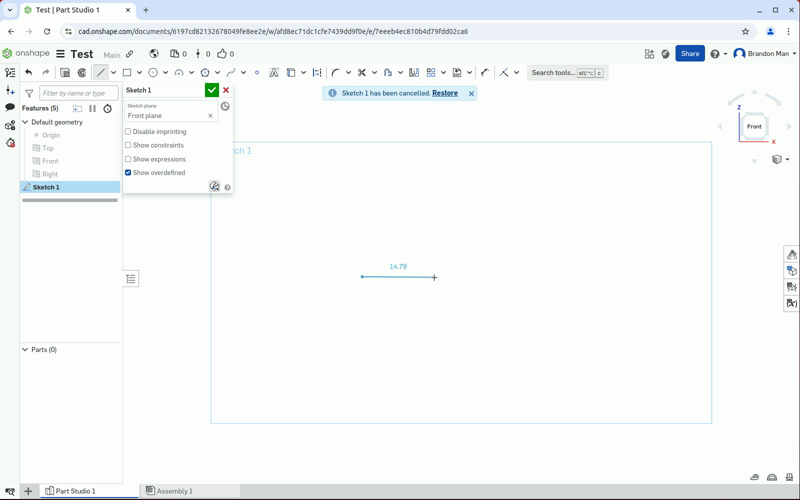
key_up(shift)
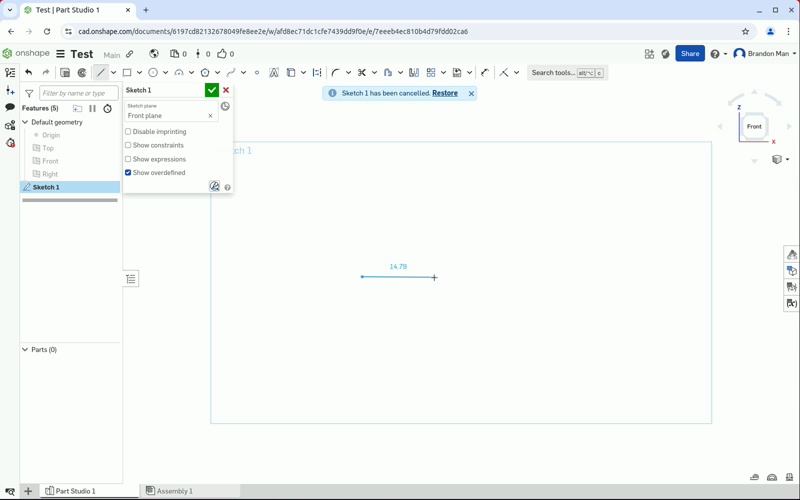
key_down(shift)
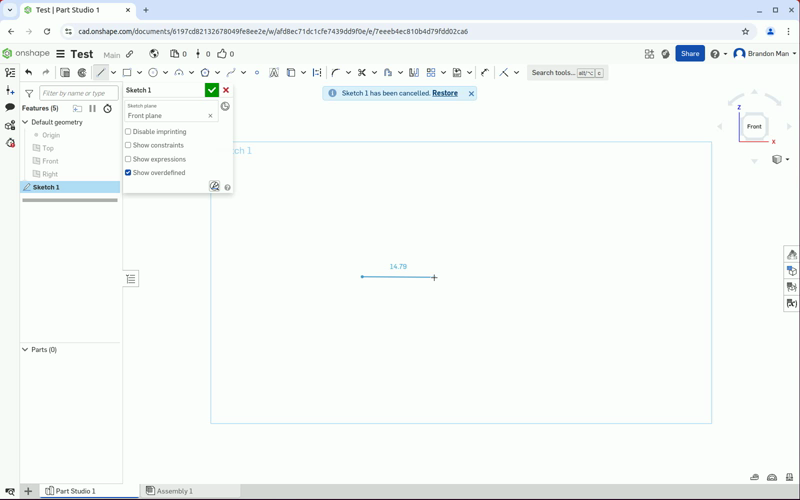
mouse_move(434, 207)
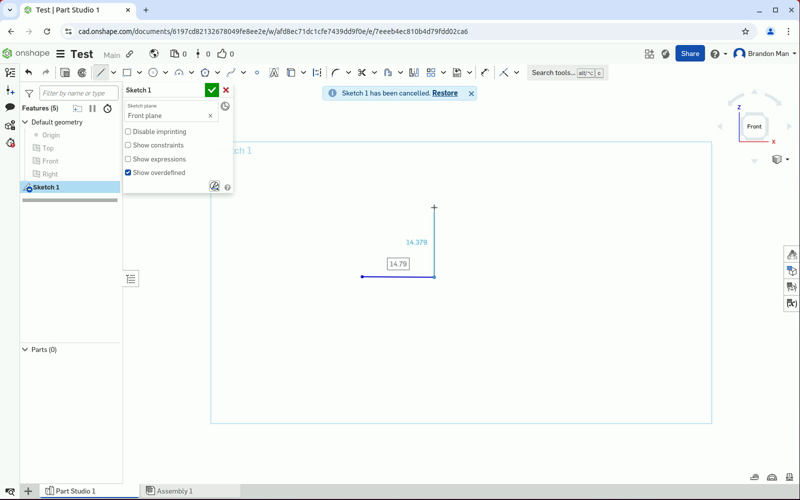
click(434, 207)
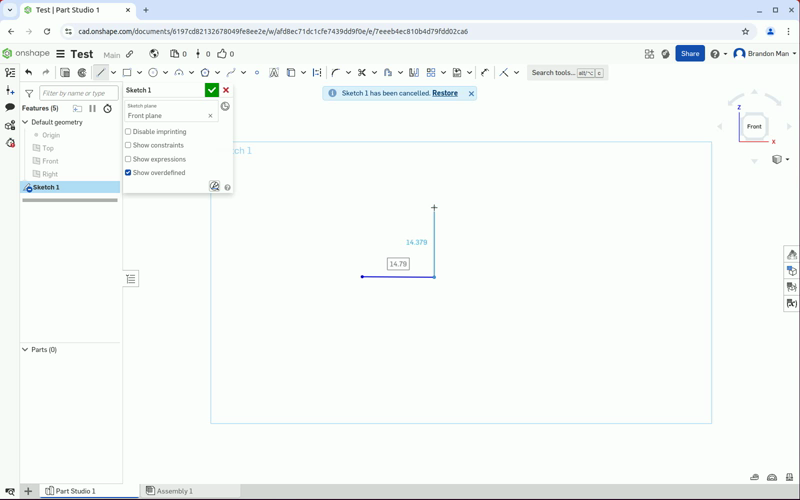
key_up(shift)
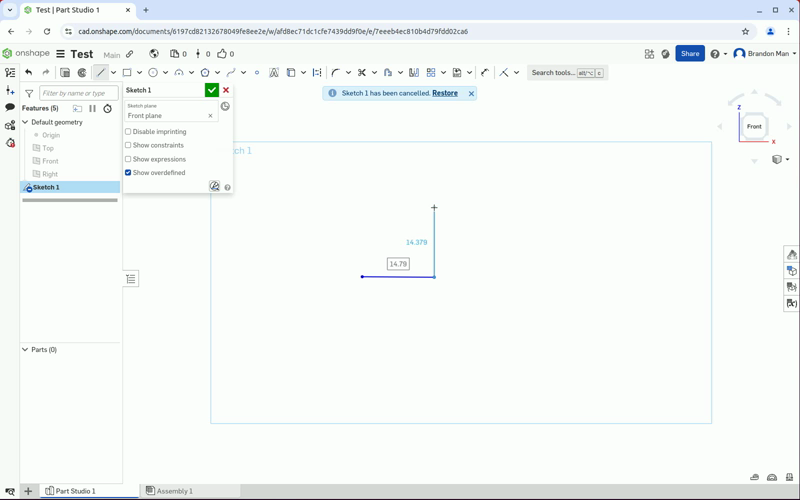
key_down(shift)
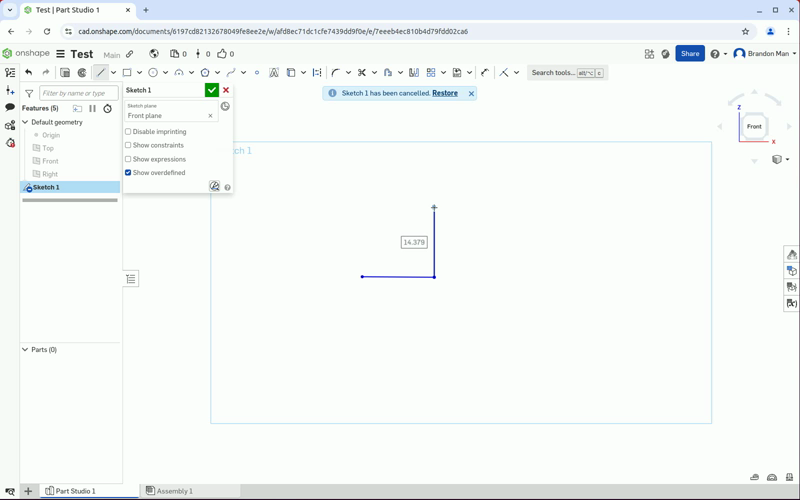
mouse_move(362, 207)
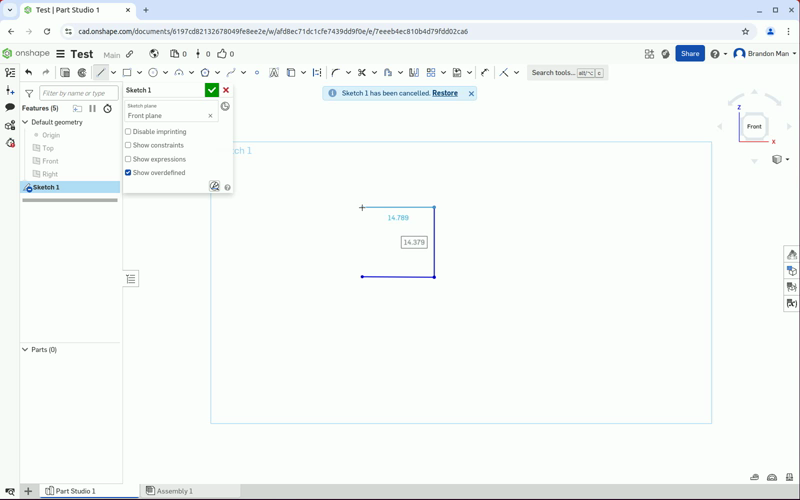
click(362, 207)
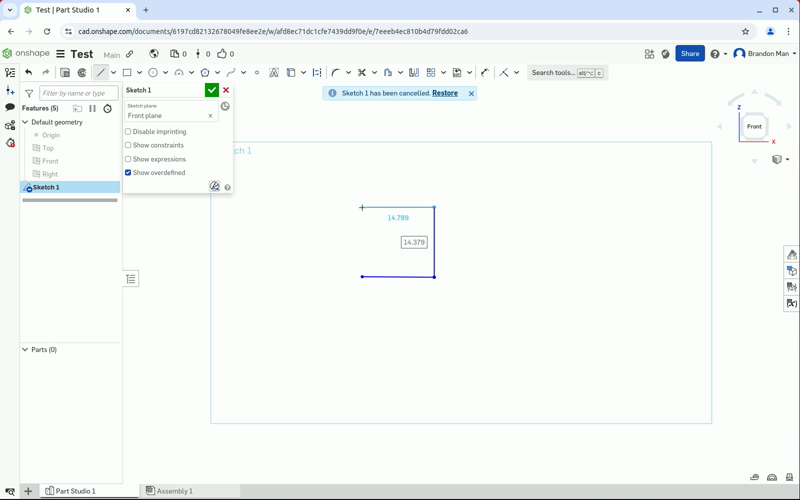
key_up(shift)
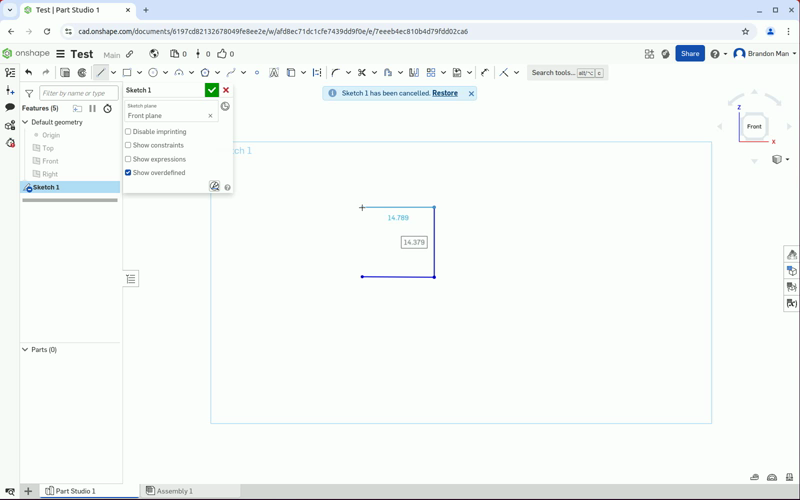
key_down(shift)
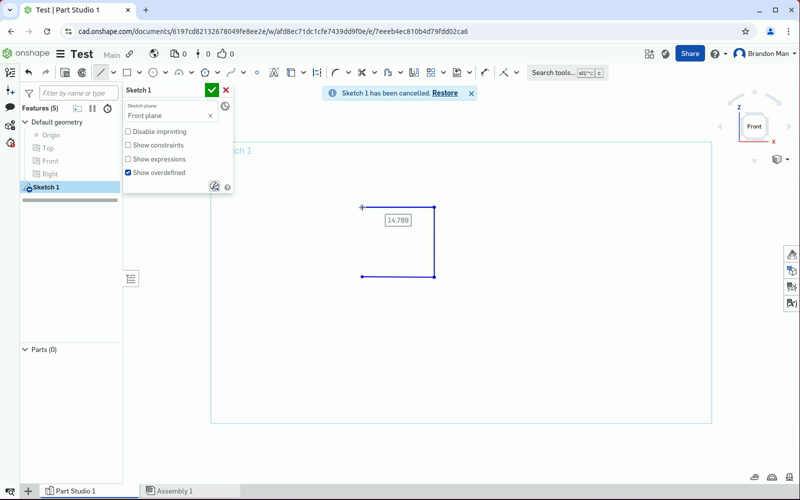
mouse_move(362, 276)
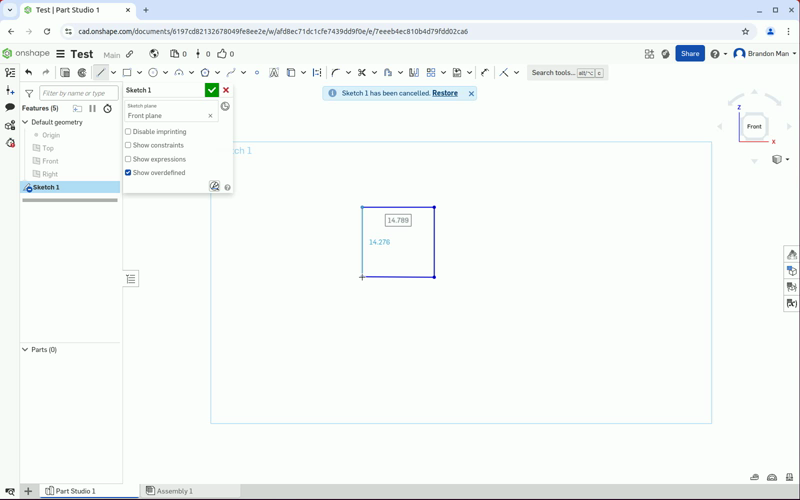
key_up(shift)
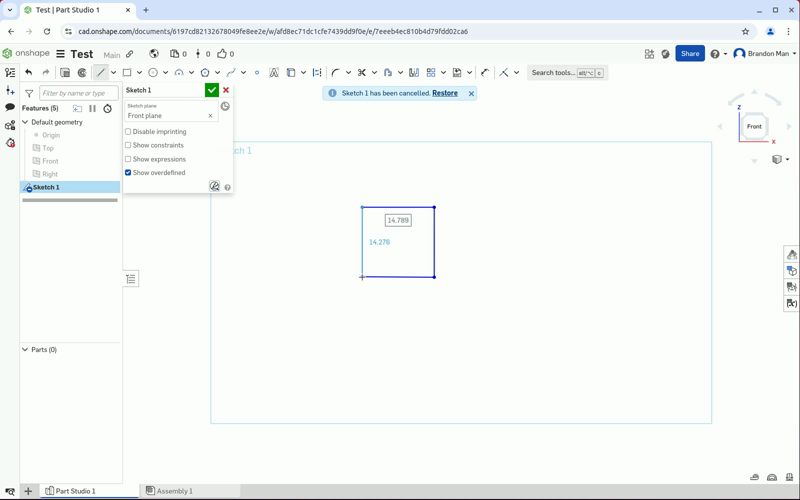
click(362, 276)
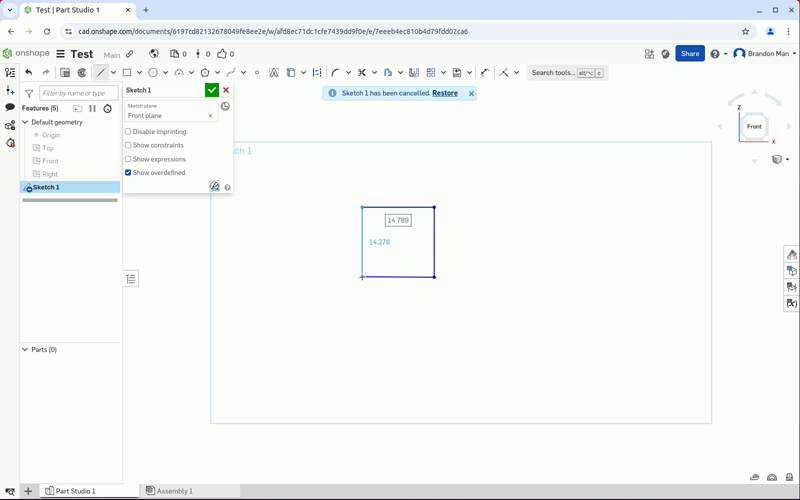
key(esc)
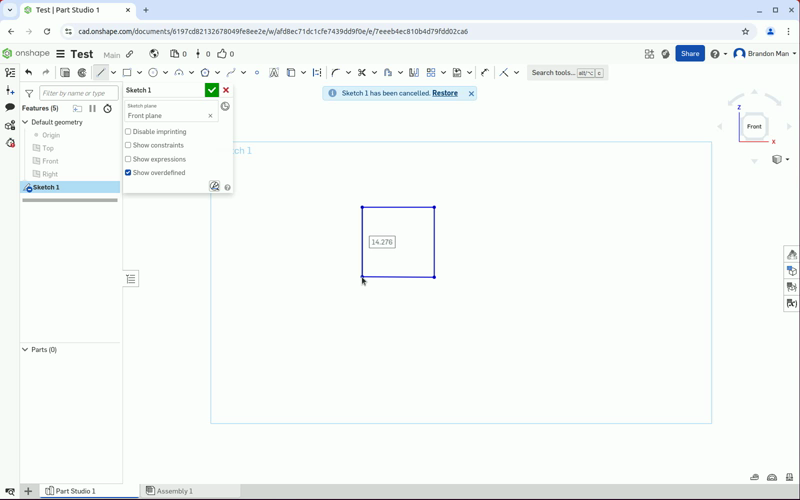
mouse_move(371, 271)
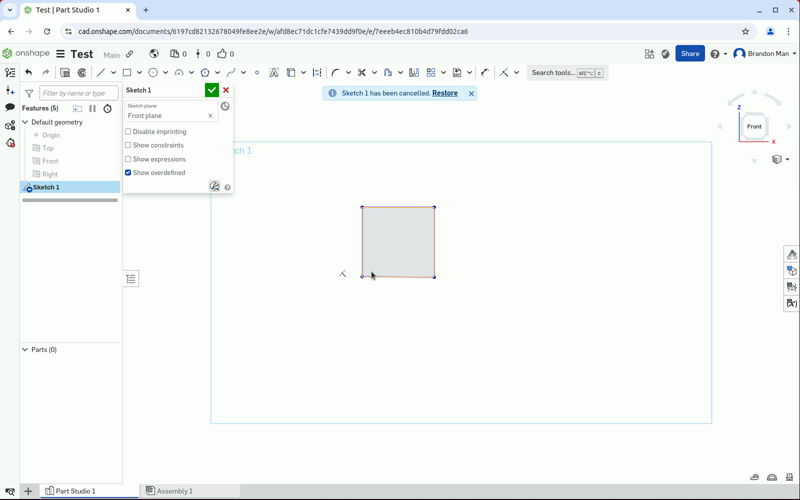
click(371, 271)
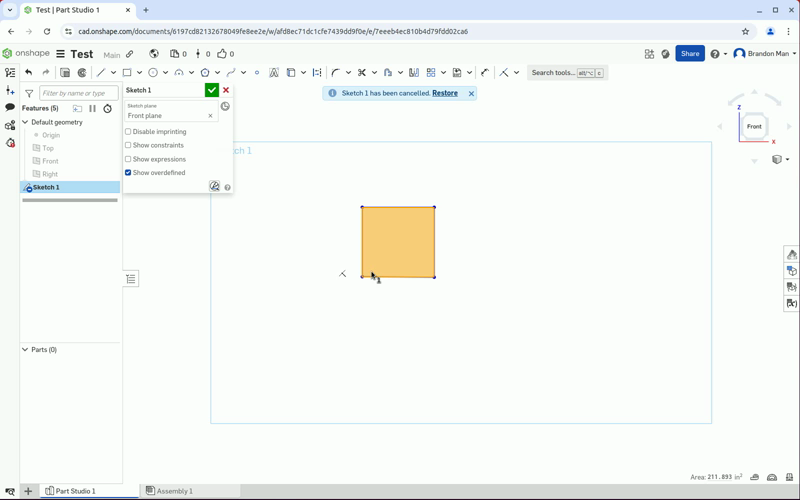
mouse_move(73, 352)
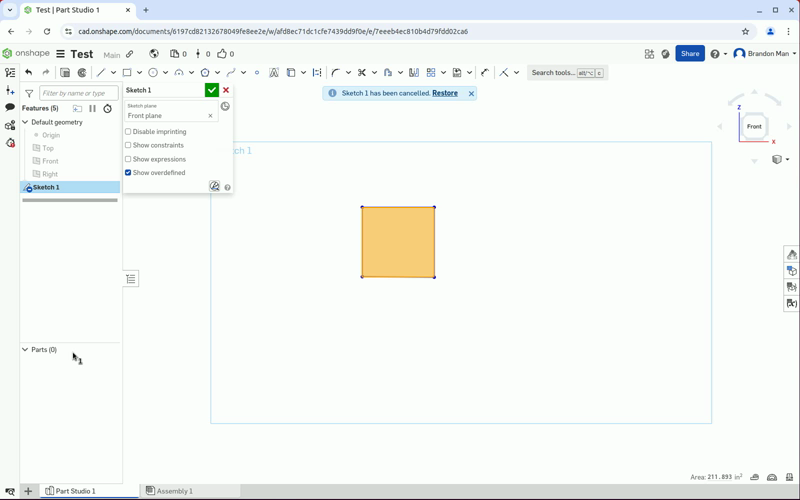
key(shift+y)
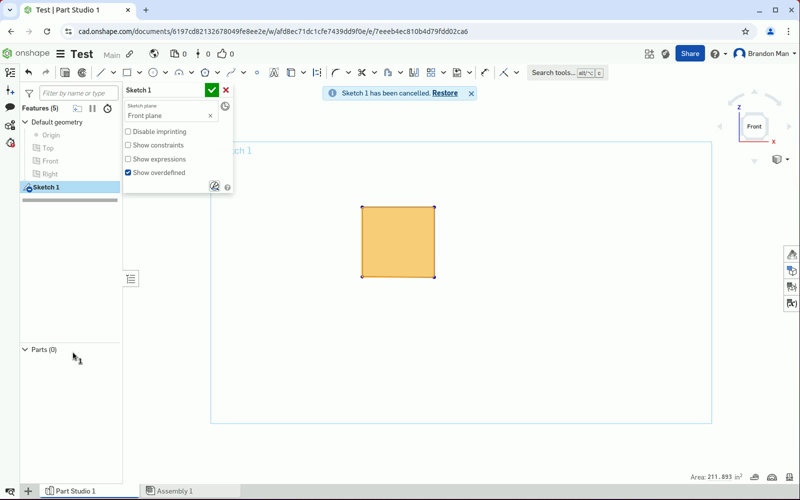
key(shift+e)
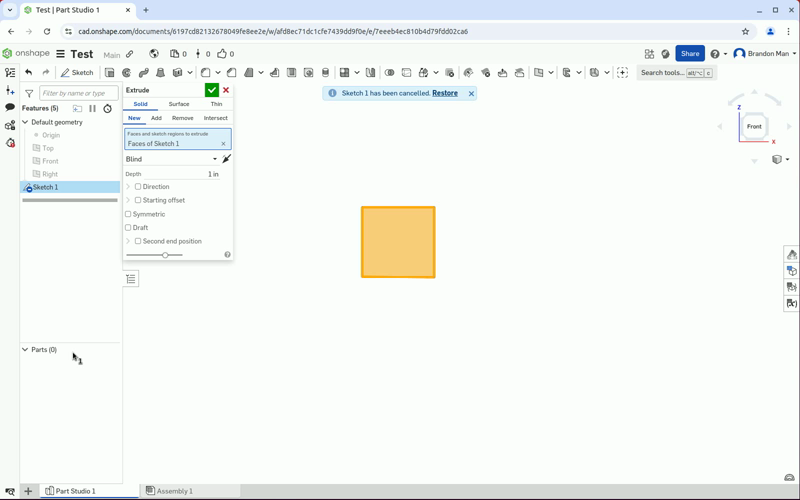
mouse_move(143, 106)
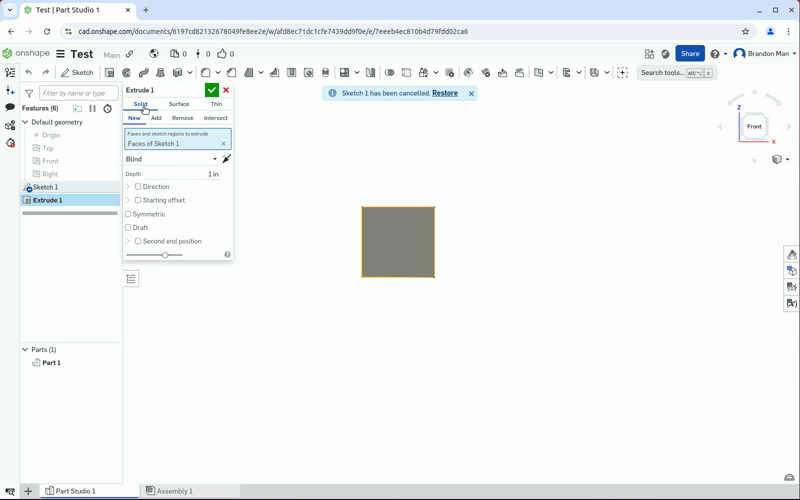
click(143, 106)
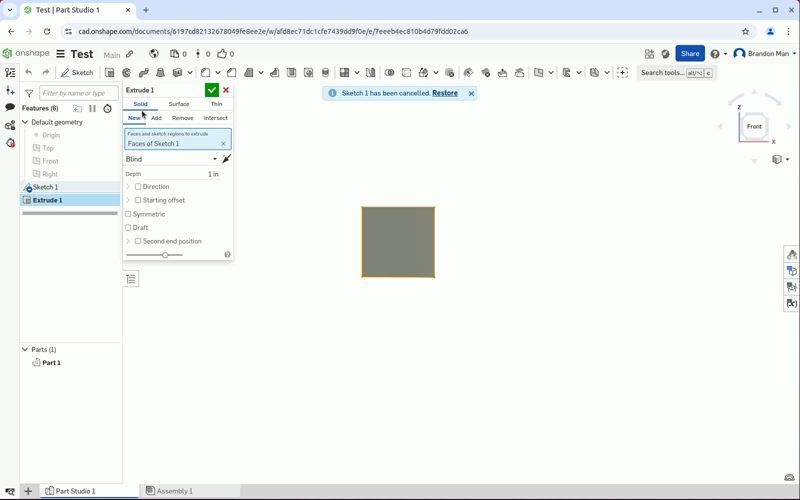
mouse_move(137, 120)
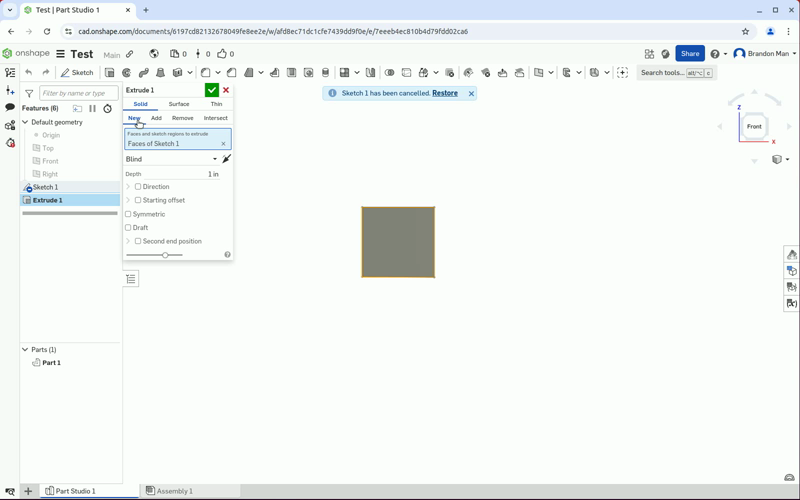
click(137, 120)
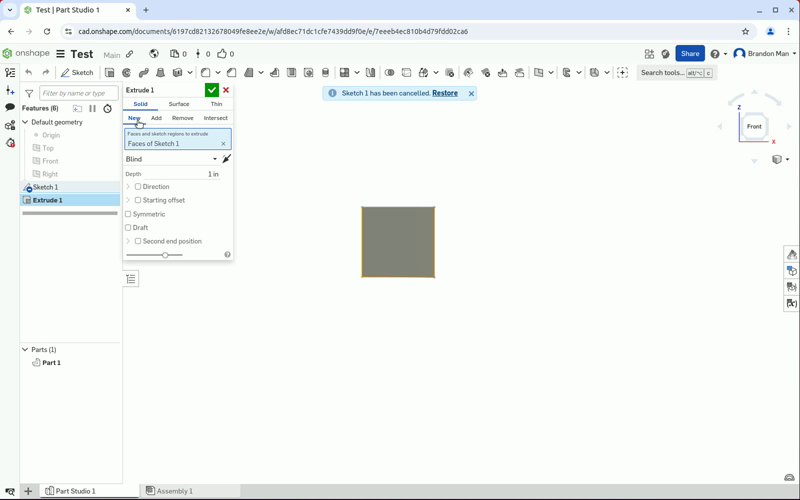
key(tab, 4)
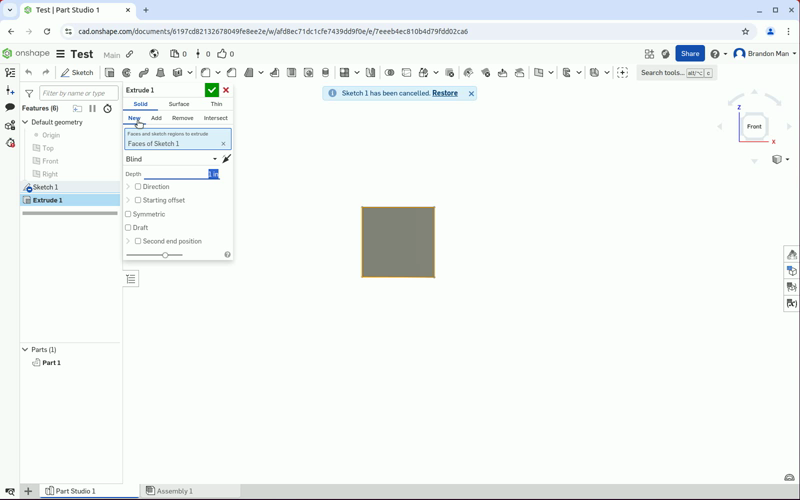
text(9.147)
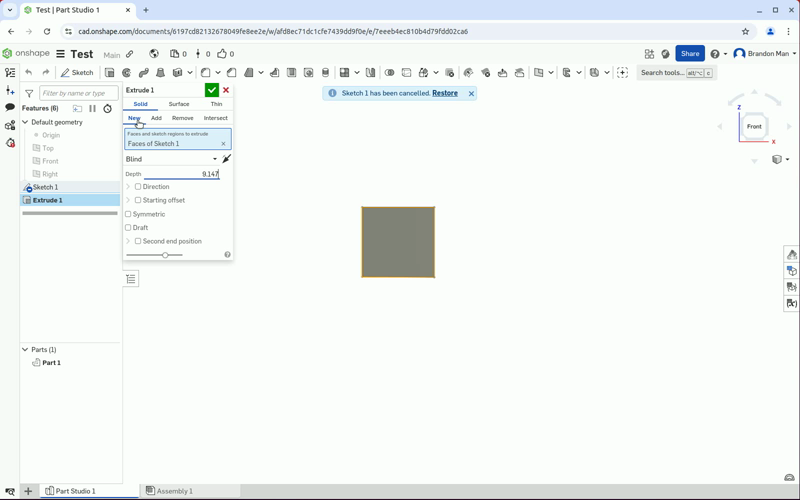
key(enter)
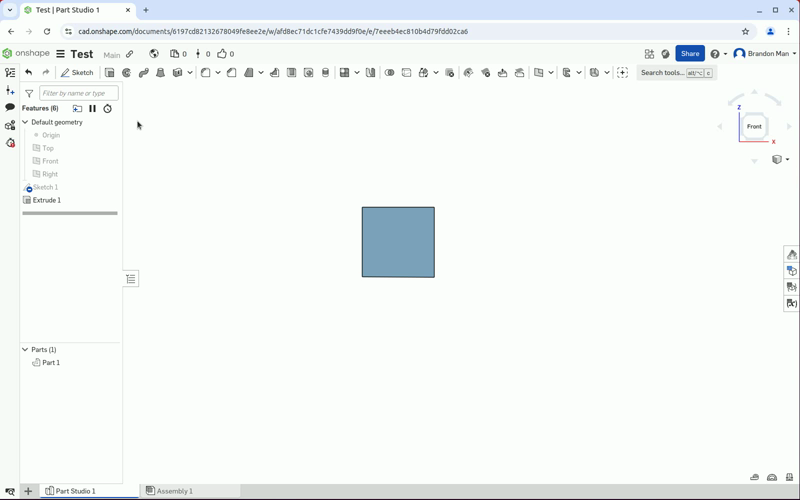
key(shift+h)
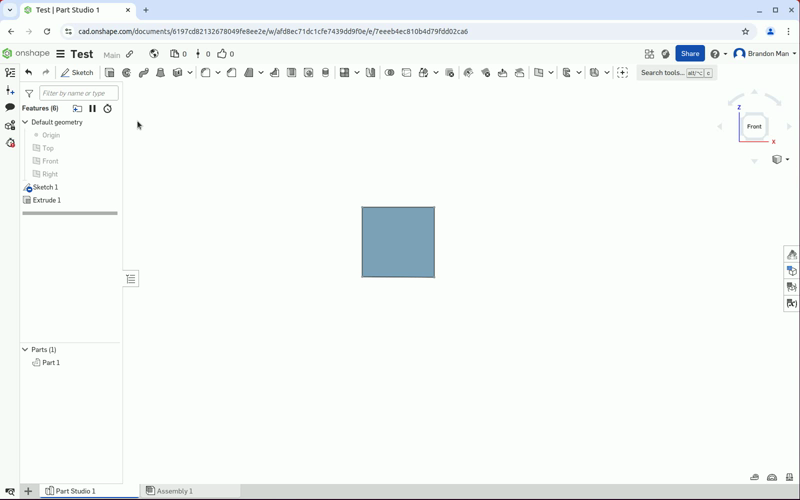
key(shift+h)
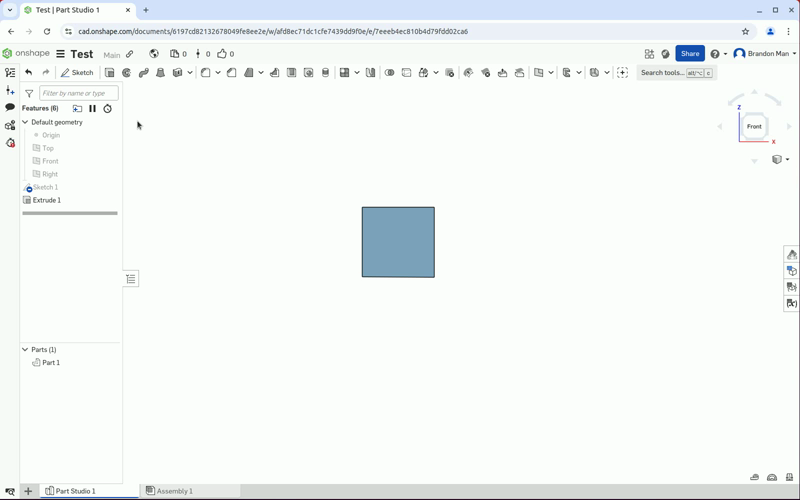
mouse_move(73, 189)
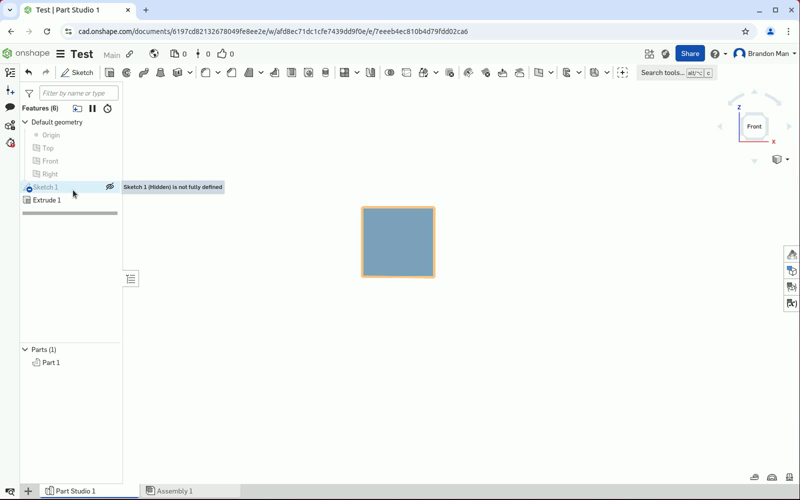
click(73, 189)
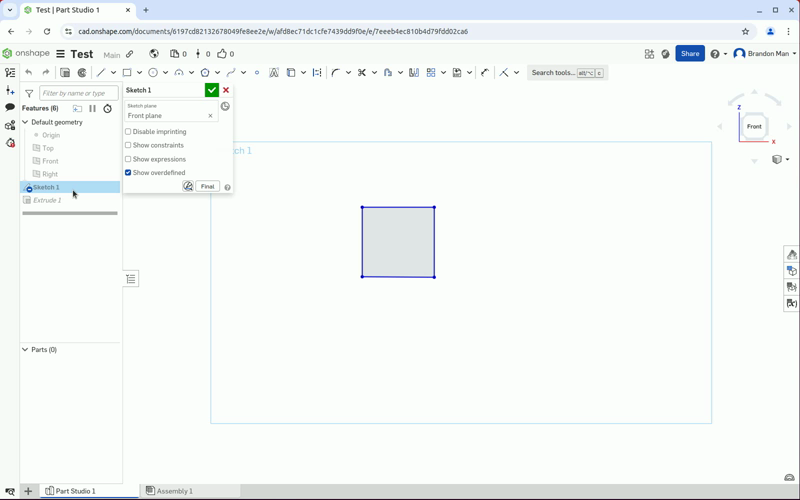
mouse_move(229, 92)
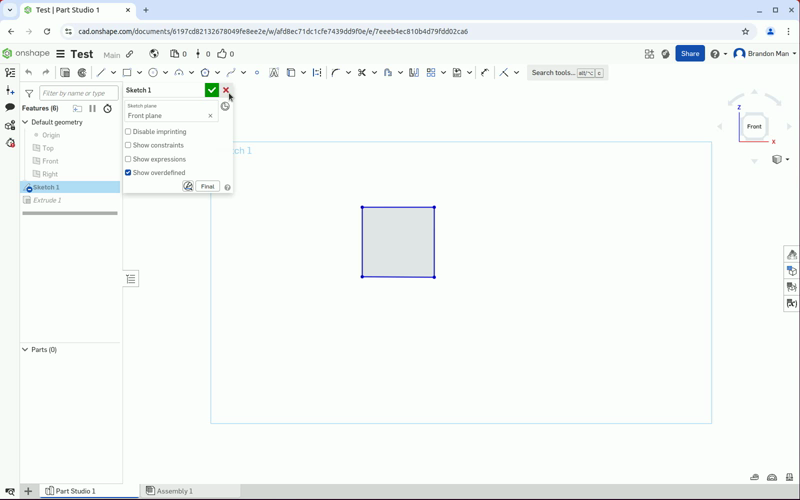
click(229, 92)
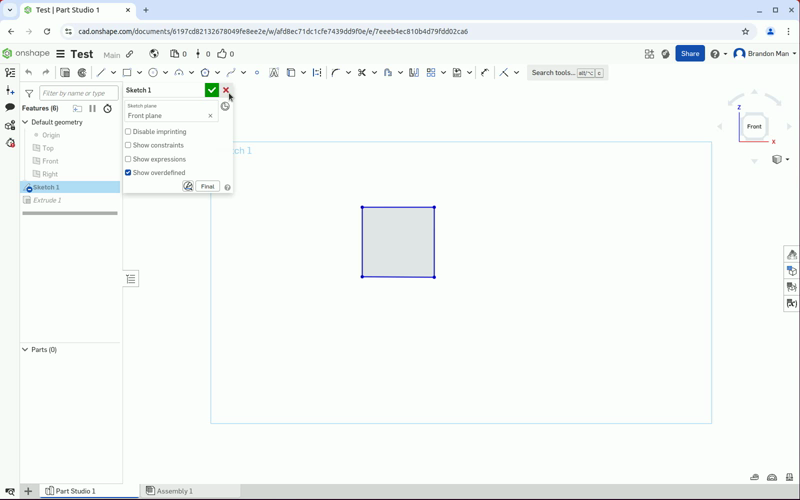
key(shift+s)
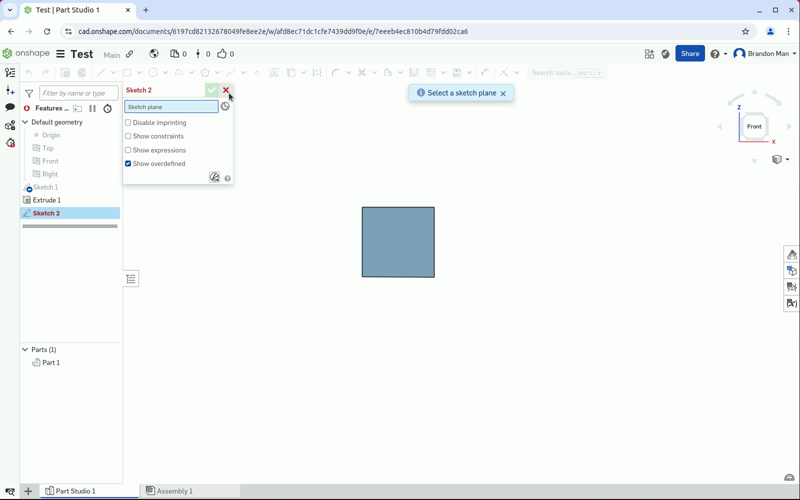
mouse_move(73, 163)
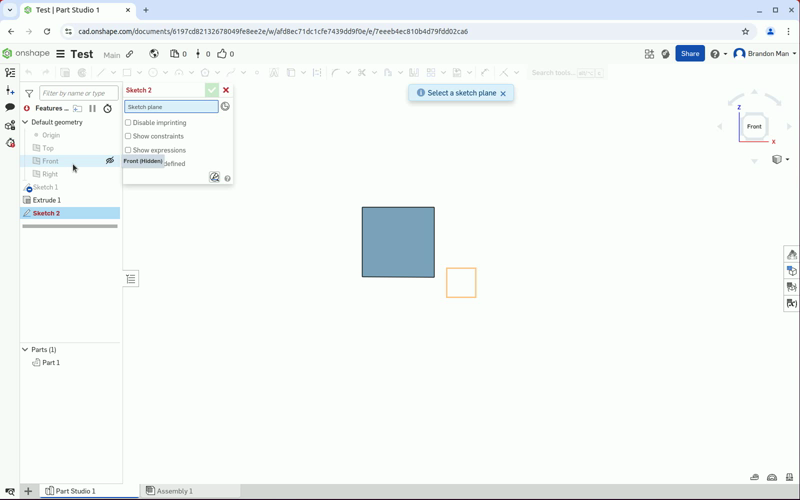
click(73, 163)
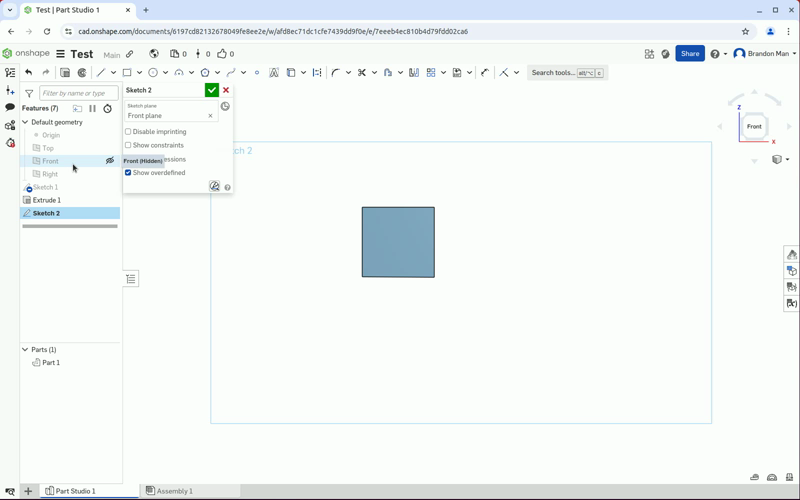
mouse_move(73, 352)
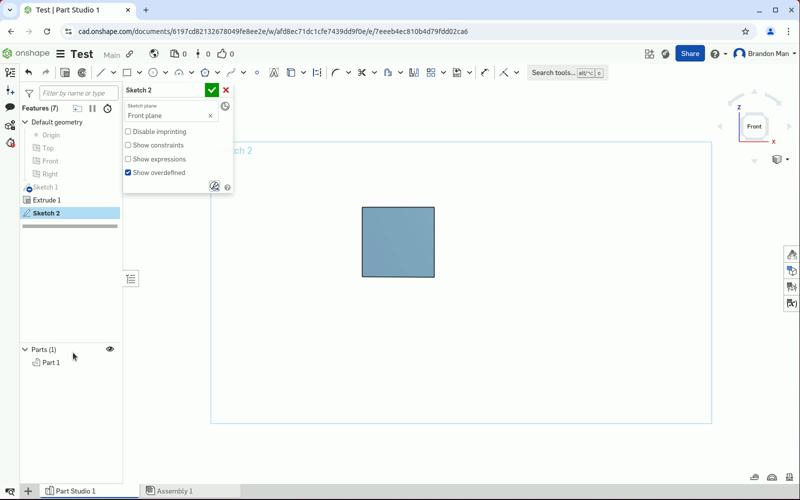
key(y)
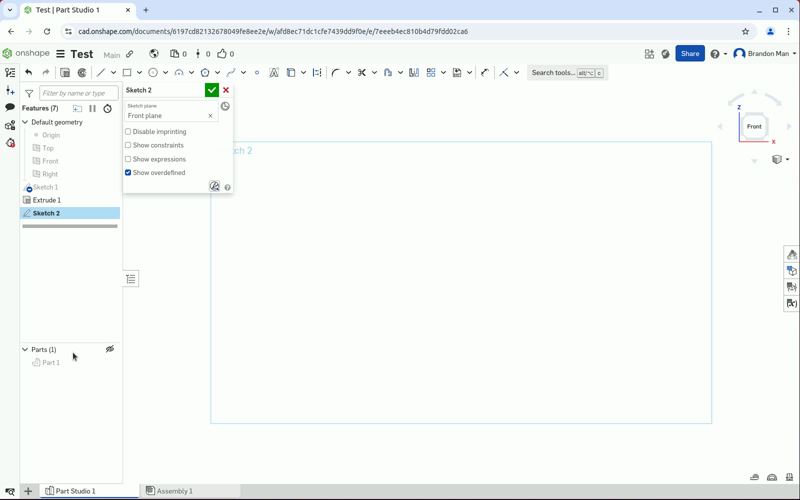
key(l)
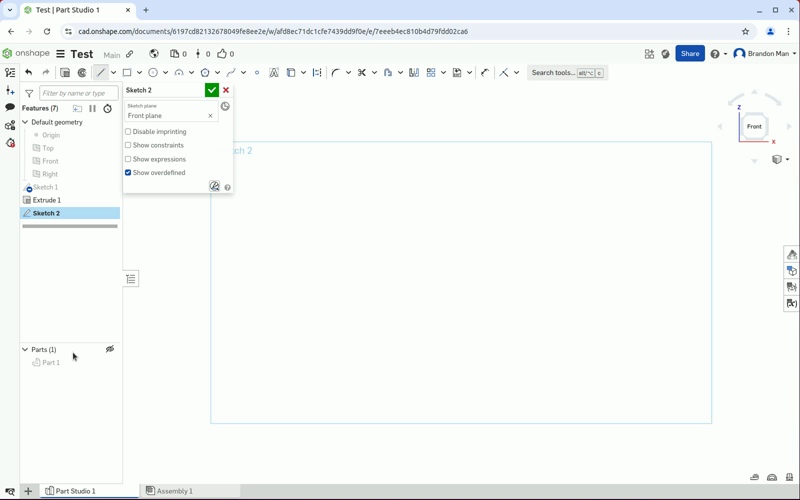
key_down(shift)
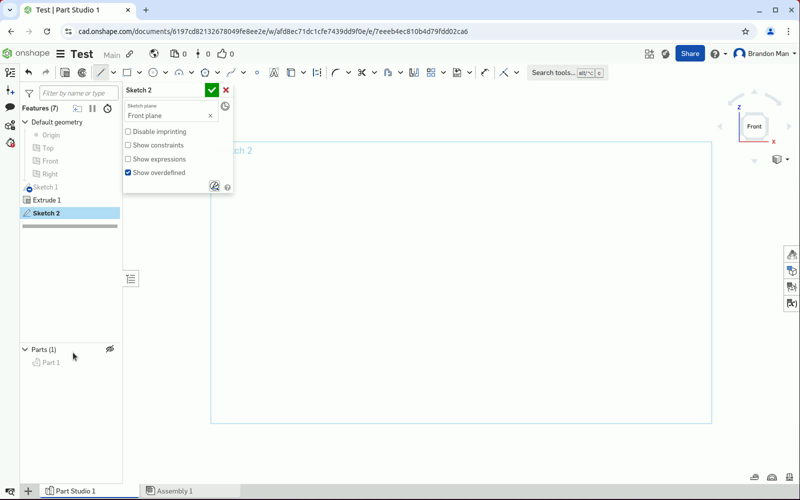
mouse_move(489, 274)
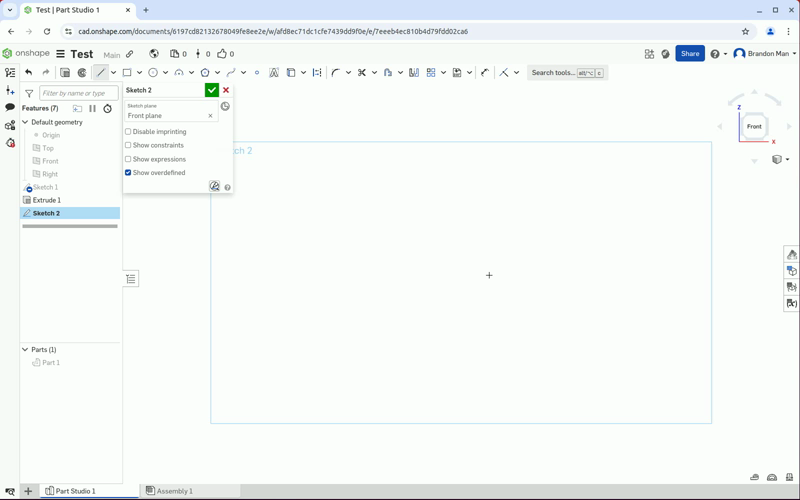
click(489, 274)
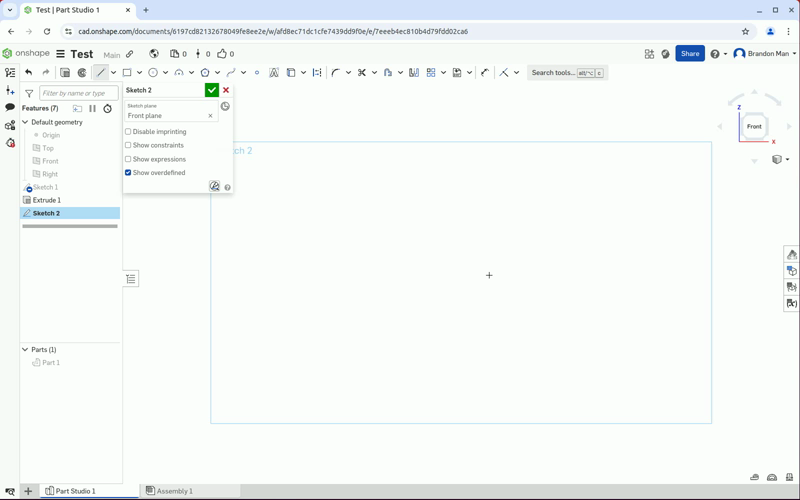
key_up(shift)
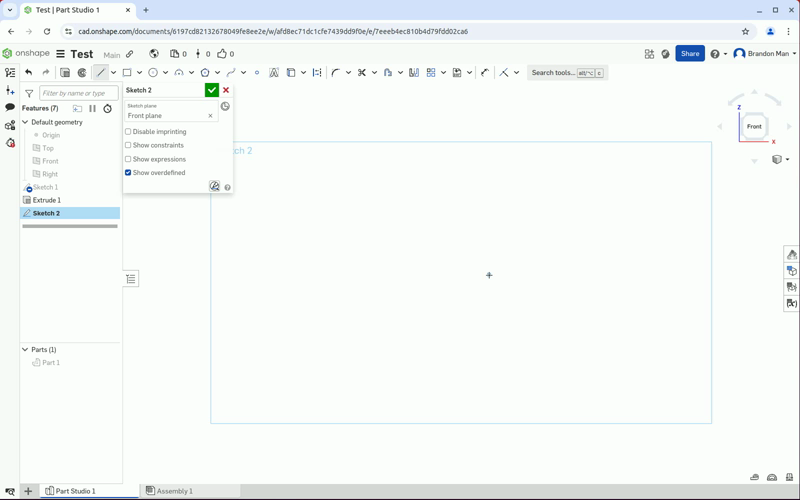
key_down(shift)
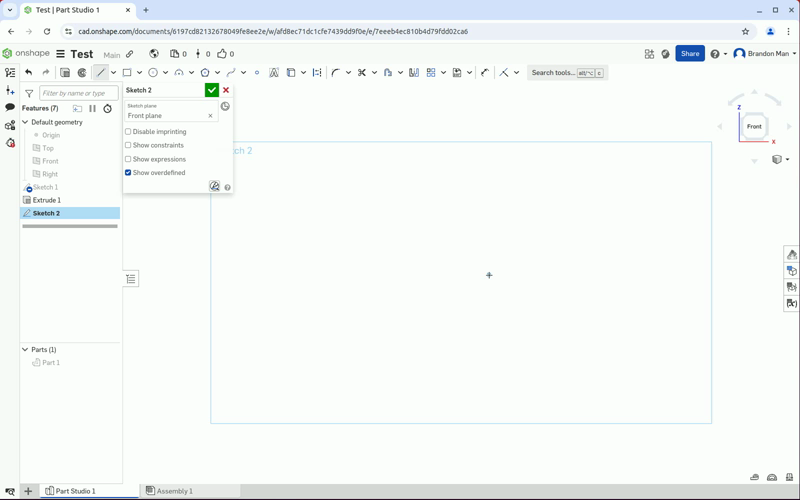
mouse_move(573, 274)
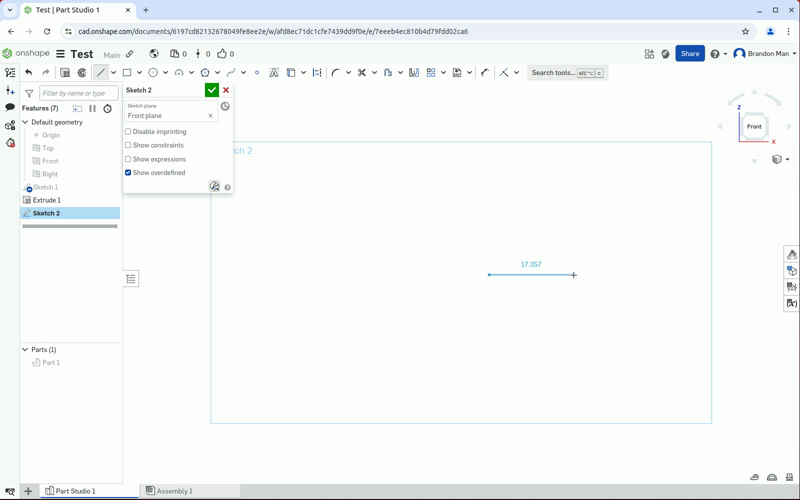
click(573, 274)
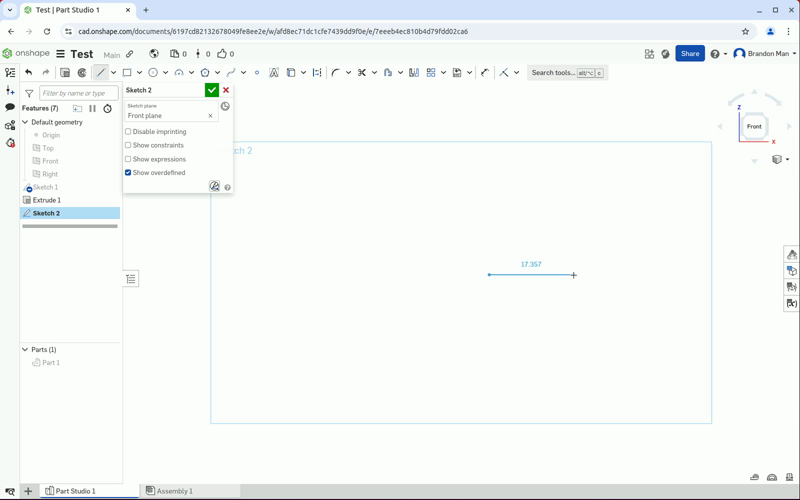
key_up(shift)
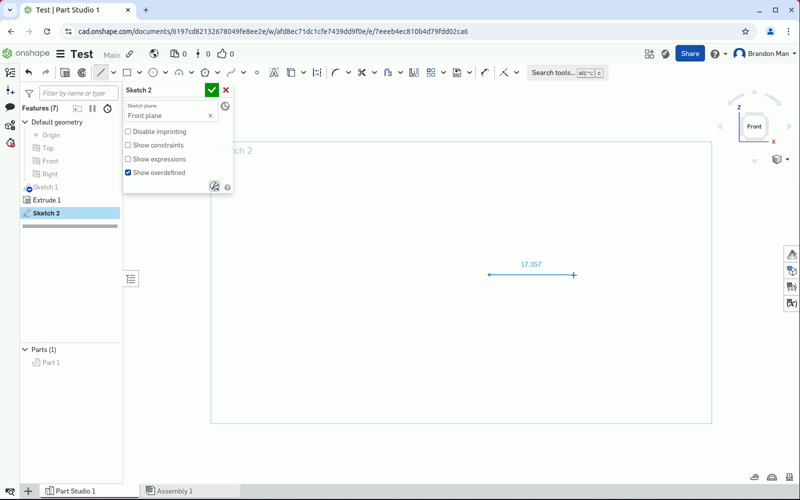
key_down(shift)
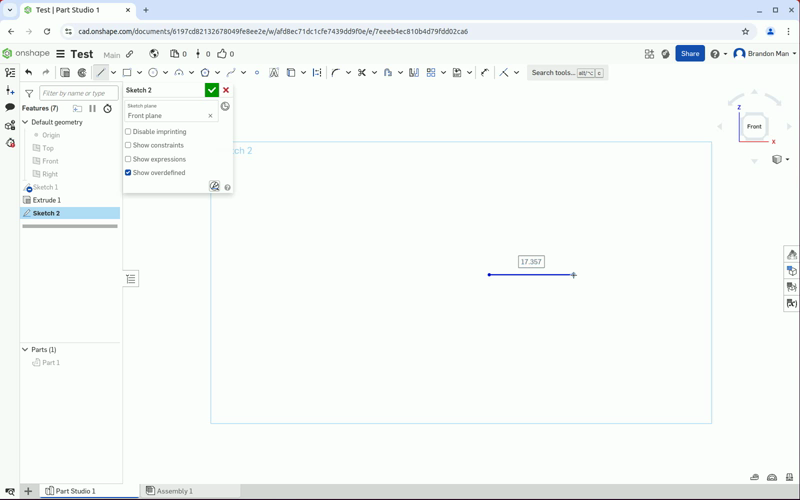
mouse_move(573, 207)
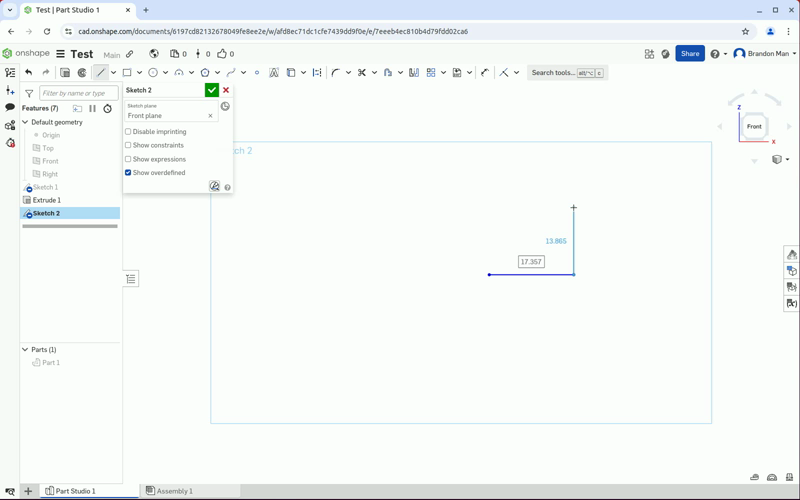
click(573, 207)
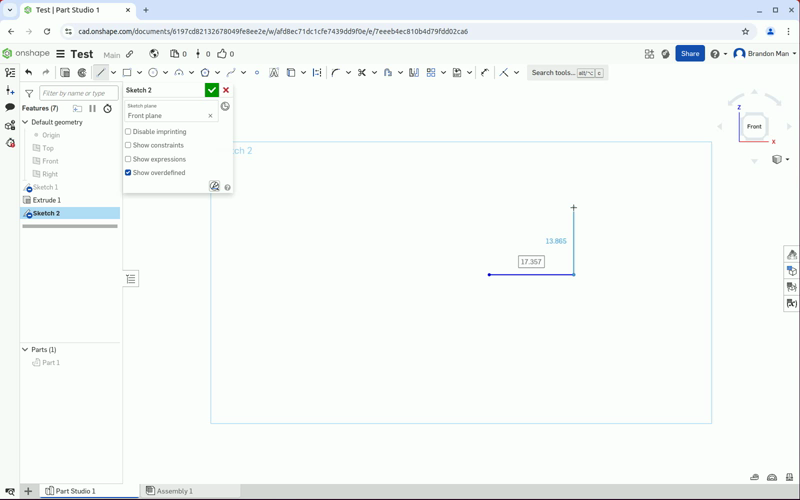
key_up(shift)
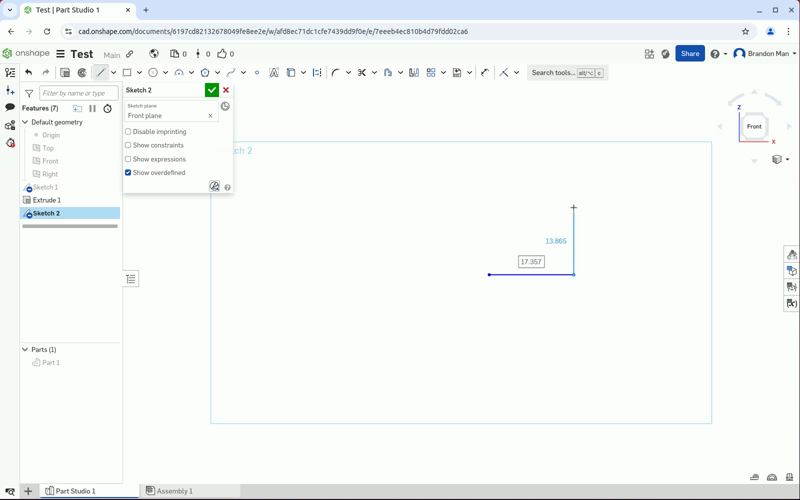
key_down(shift)
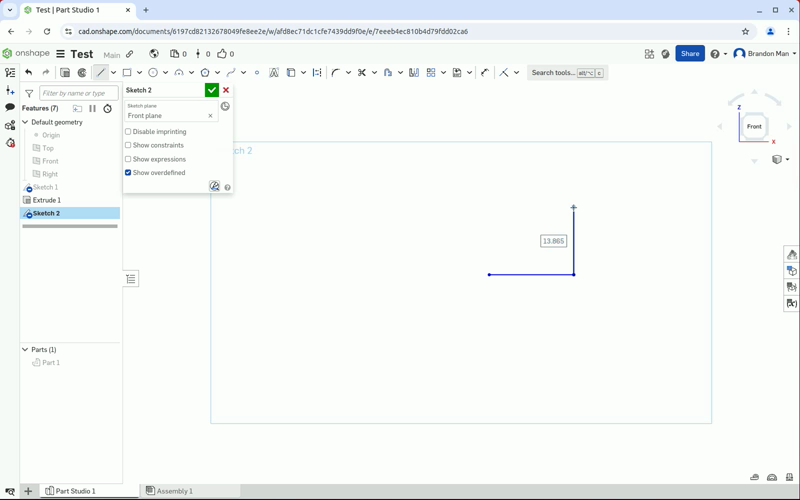
mouse_move(489, 207)
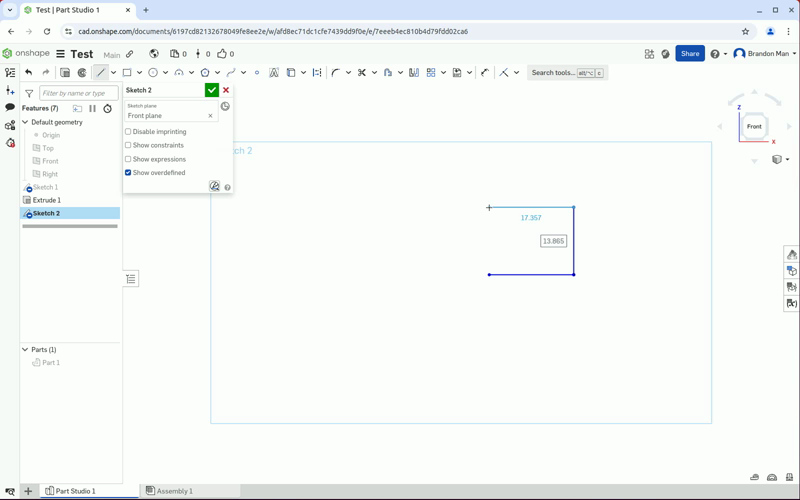
click(489, 207)
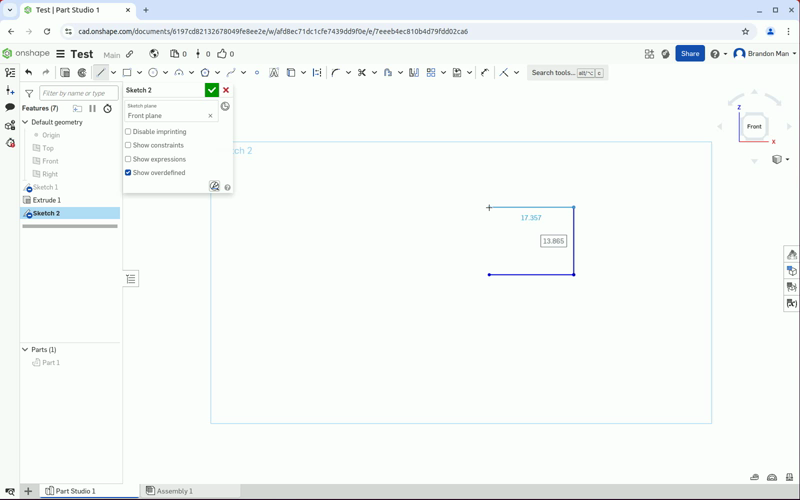
key_up(shift)
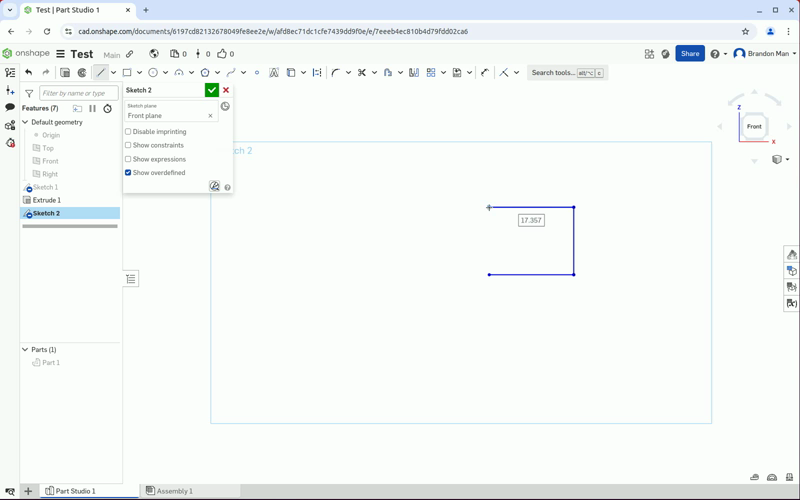
key_down(shift)
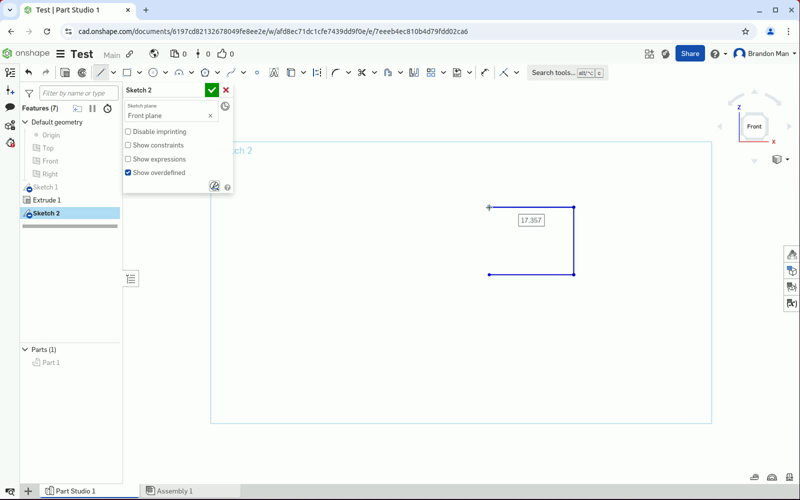
mouse_move(489, 274)
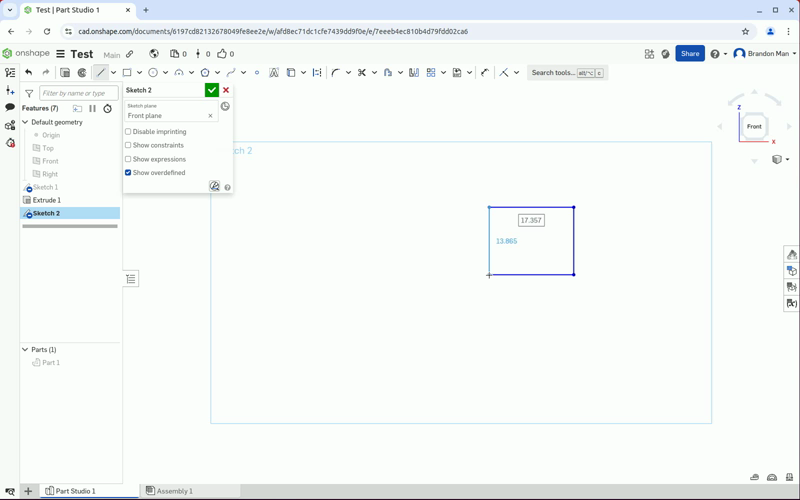
key_up(shift)
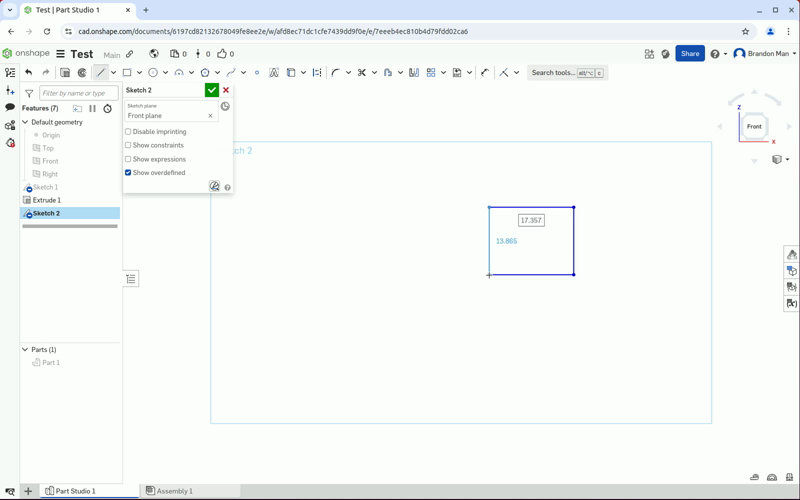
click(489, 274)
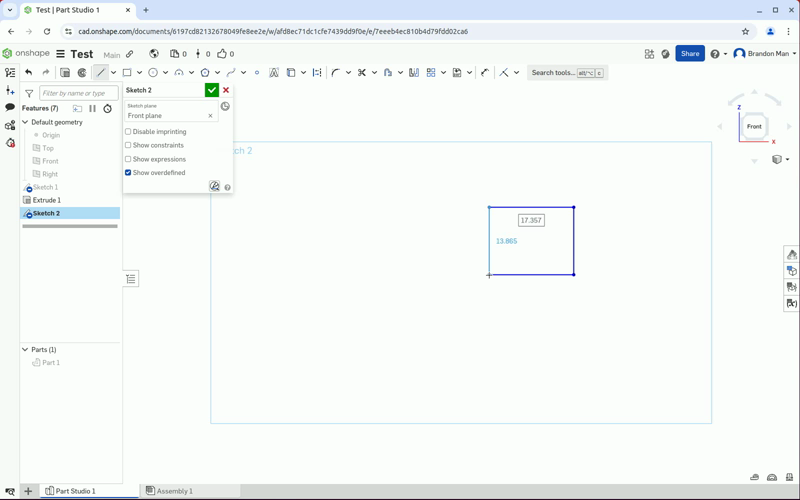
key(esc)
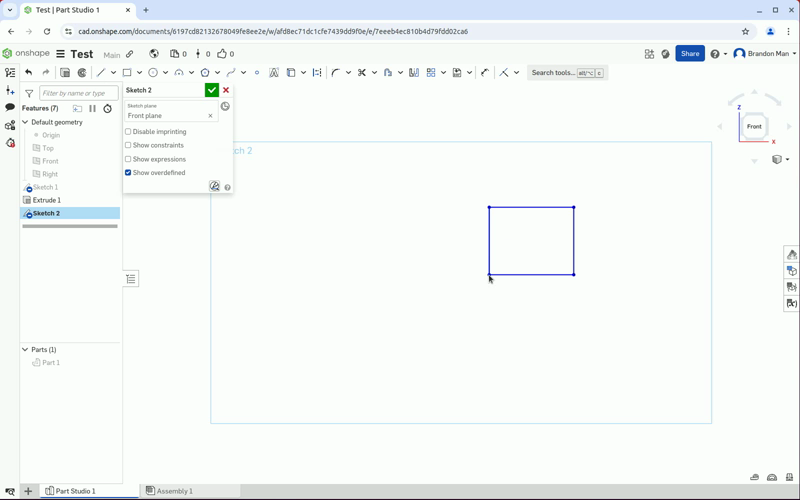
mouse_move(554, 217)
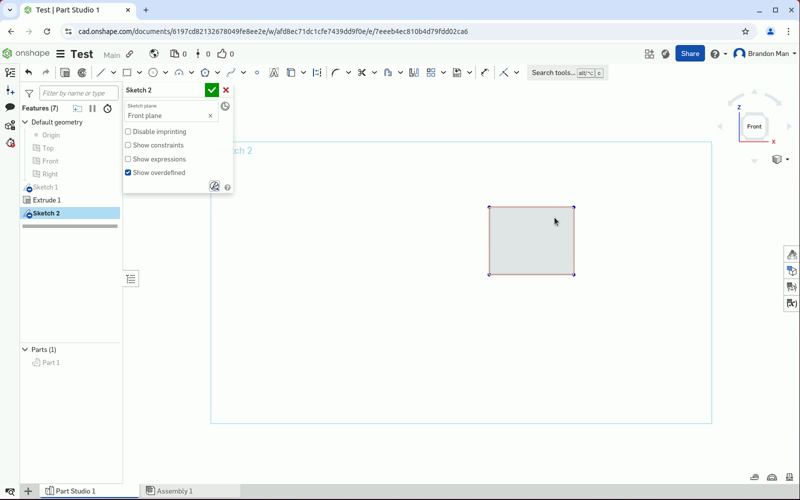
click(554, 217)
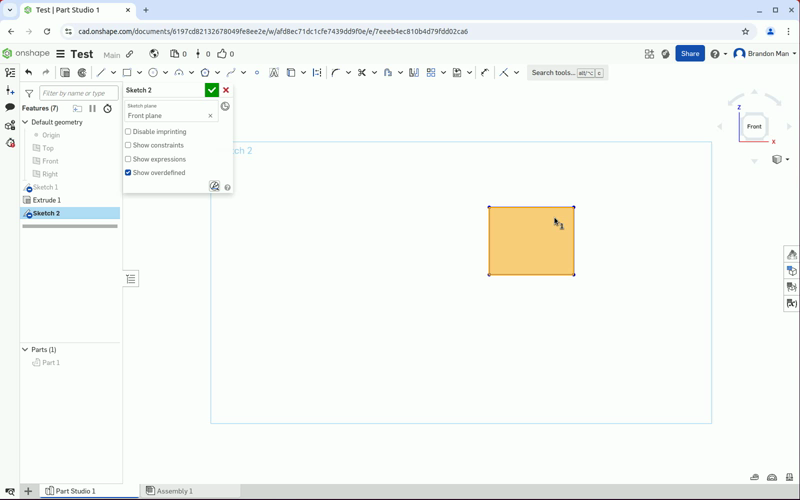
mouse_move(73, 352)
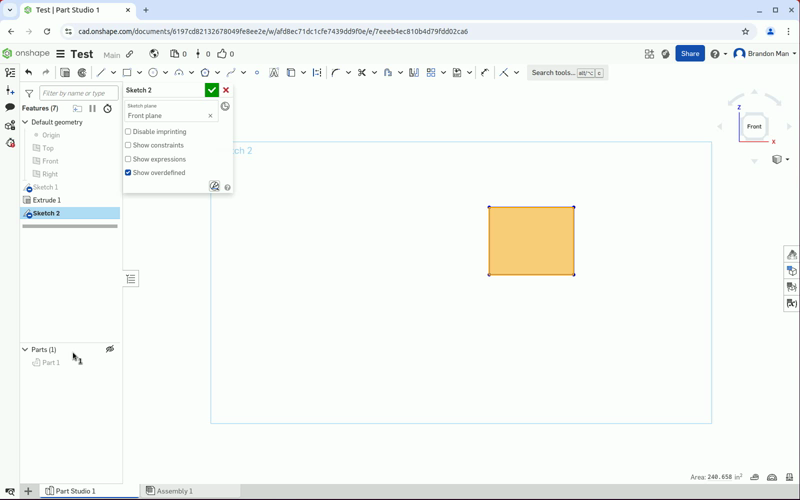
key(shift+y)
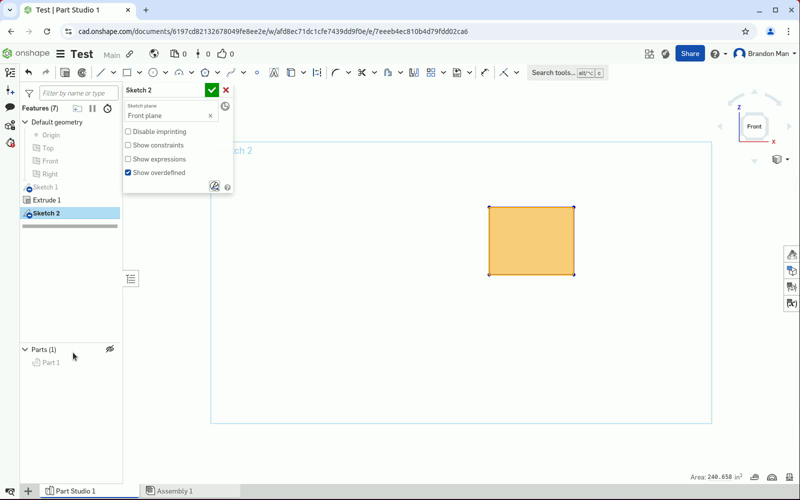
key(shift+e)
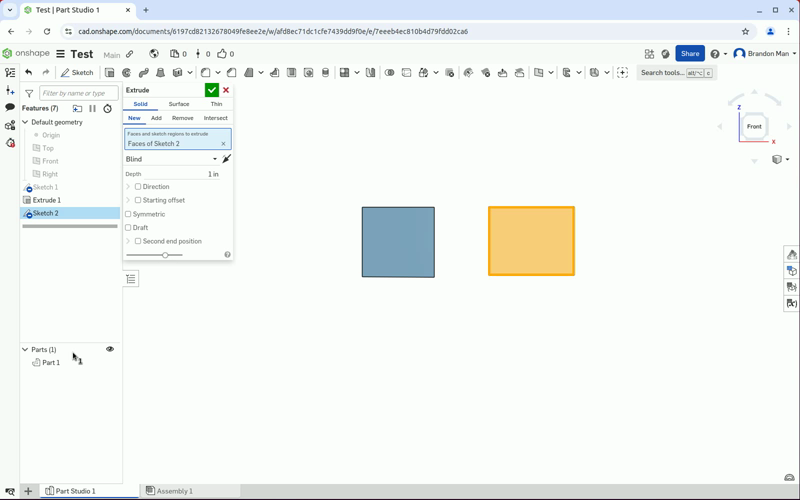
mouse_move(143, 106)
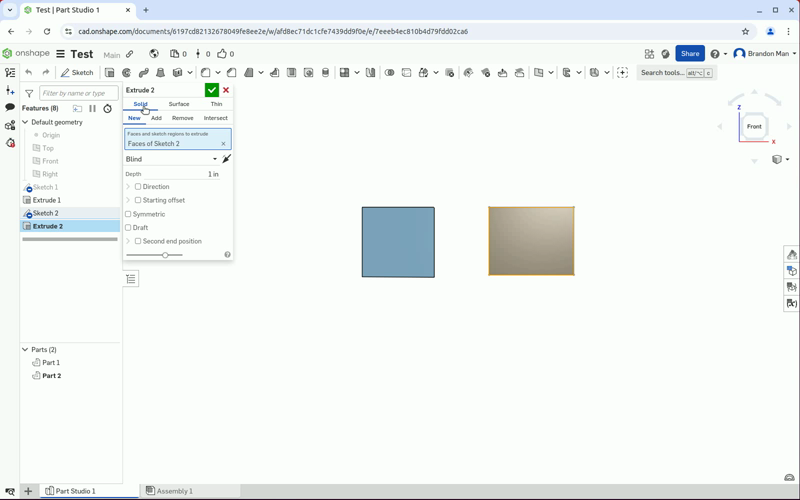
click(143, 106)
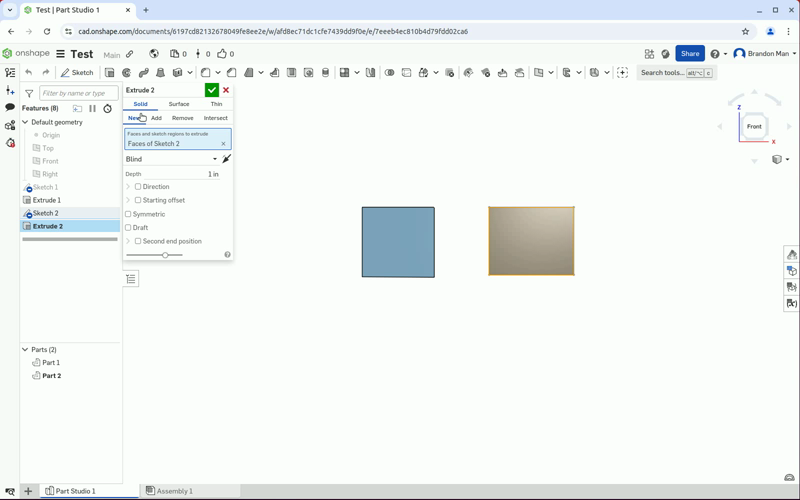
mouse_move(137, 120)
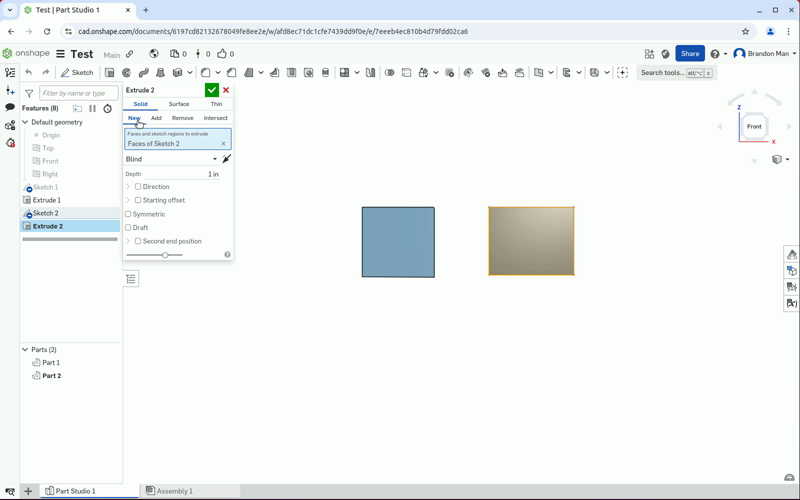
click(137, 120)
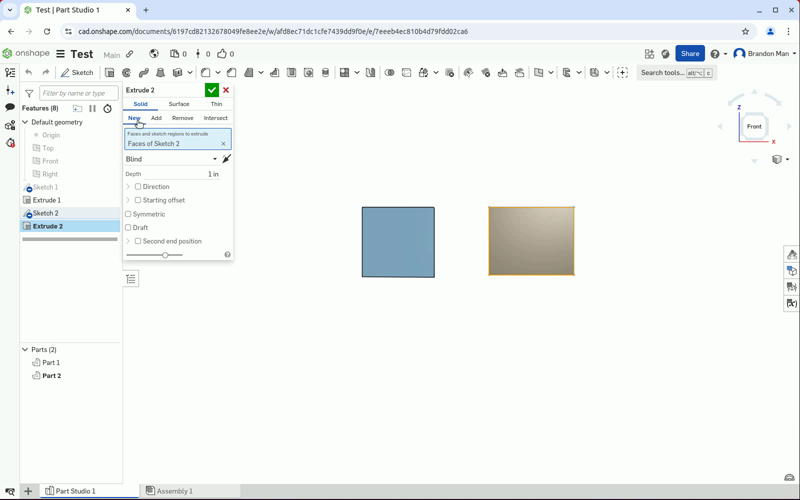
key(tab, 4)
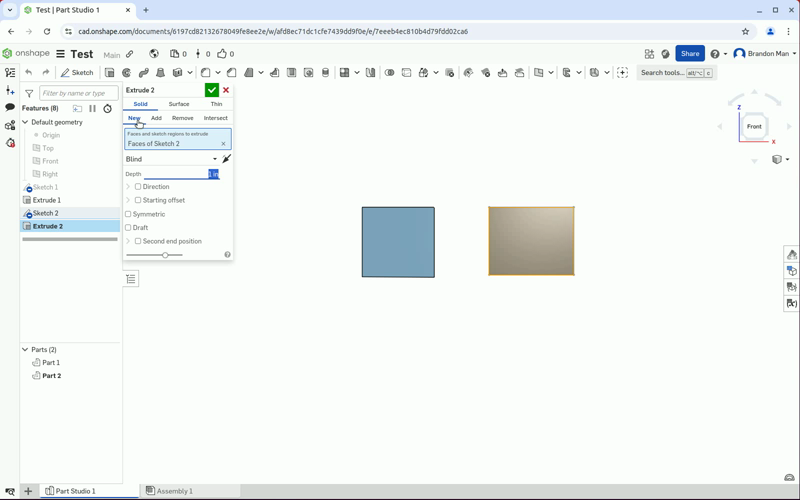
text(9.147)
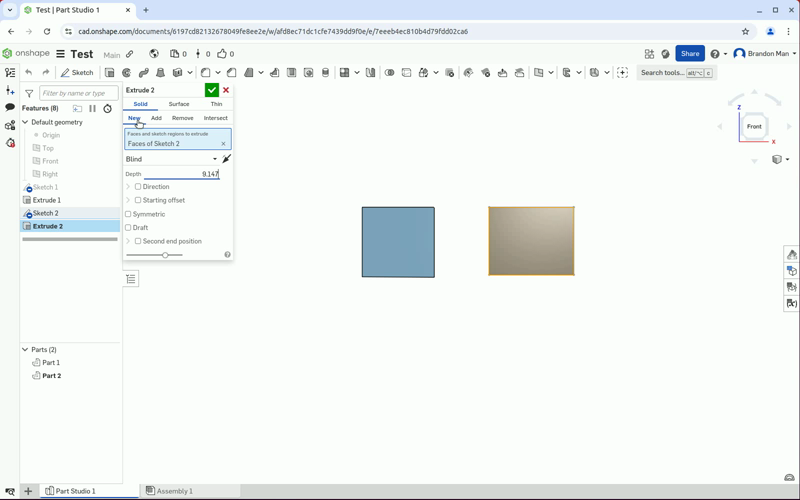
key(enter)
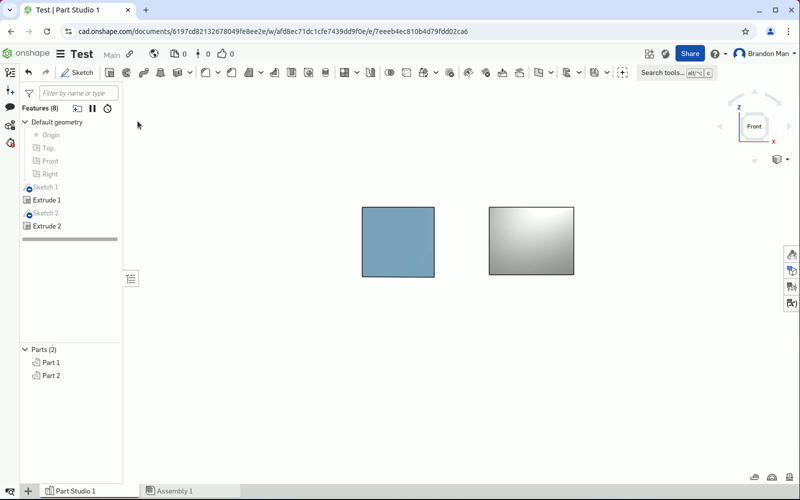
key(shift+h)
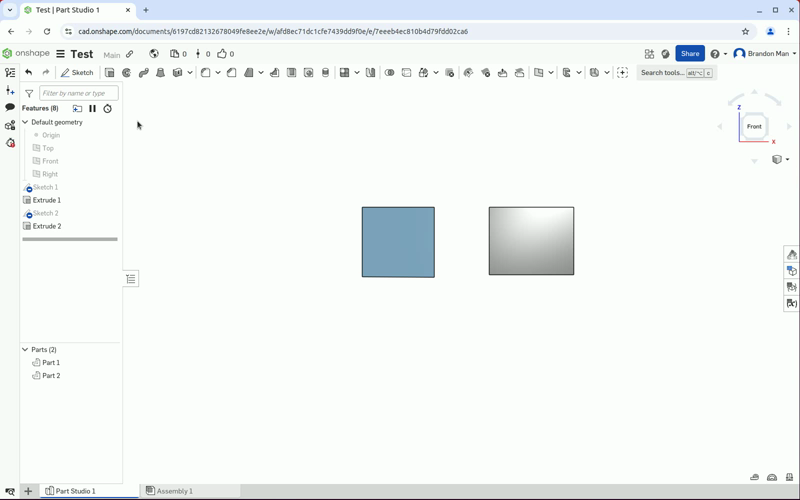
key(shift+h)
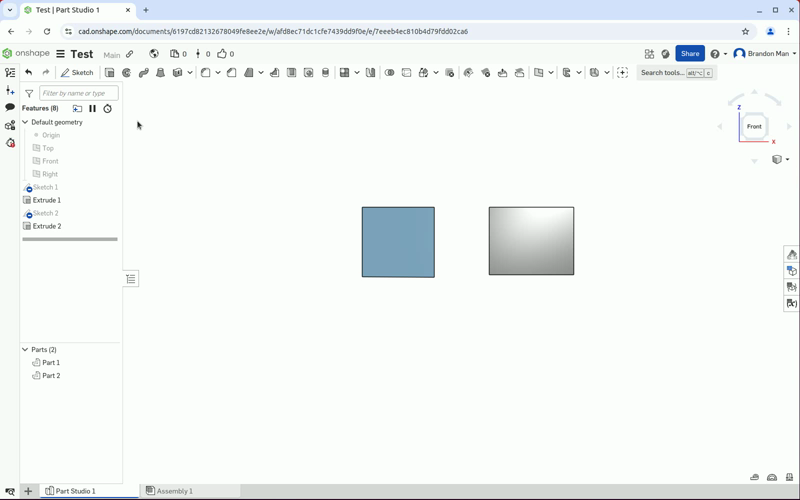
mouse_move(73, 189)
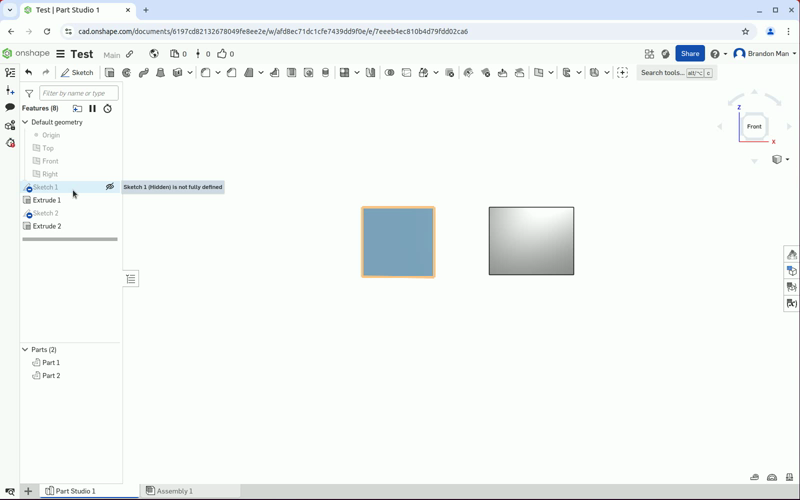
click(73, 189)
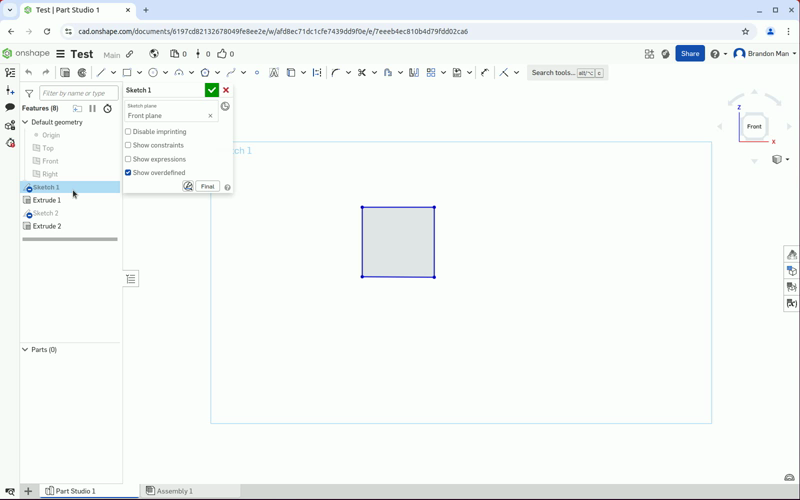
mouse_move(229, 92)
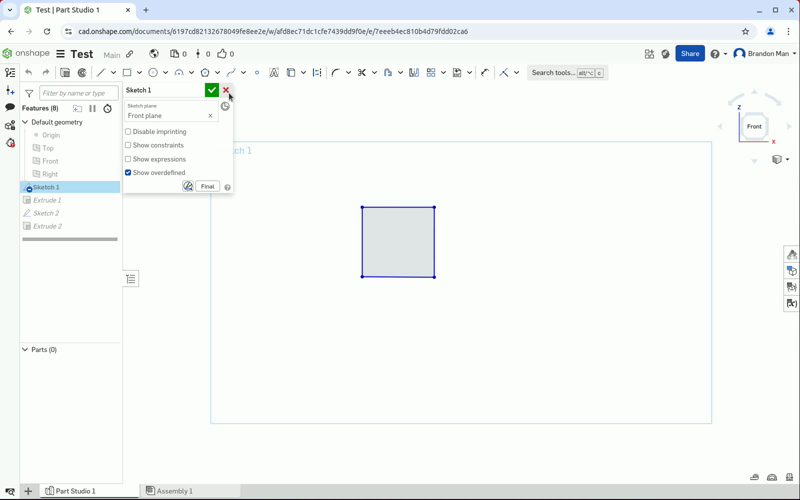
click(229, 92)
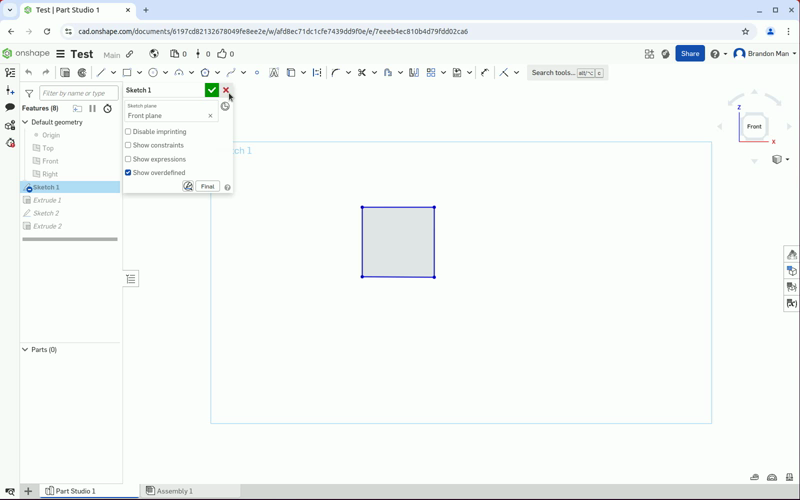
key(shift+s)
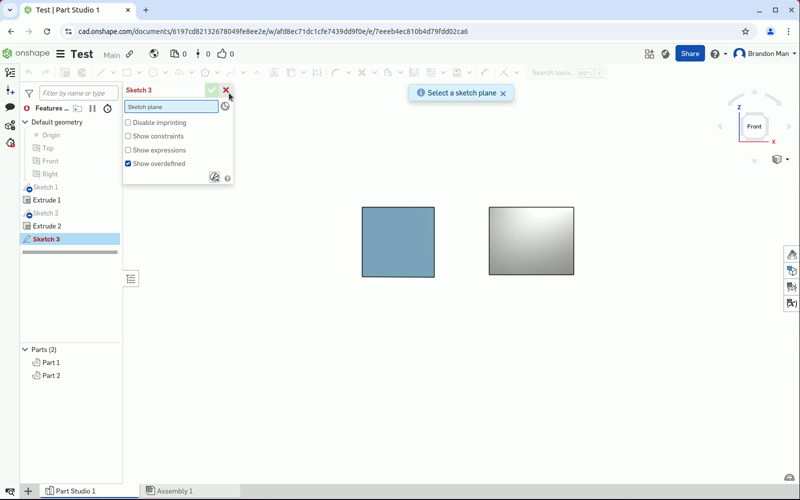
mouse_move(73, 163)
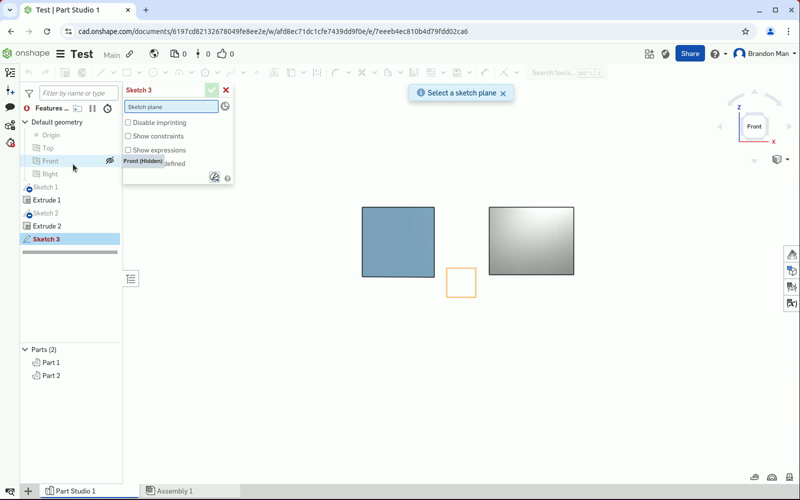
click(73, 163)
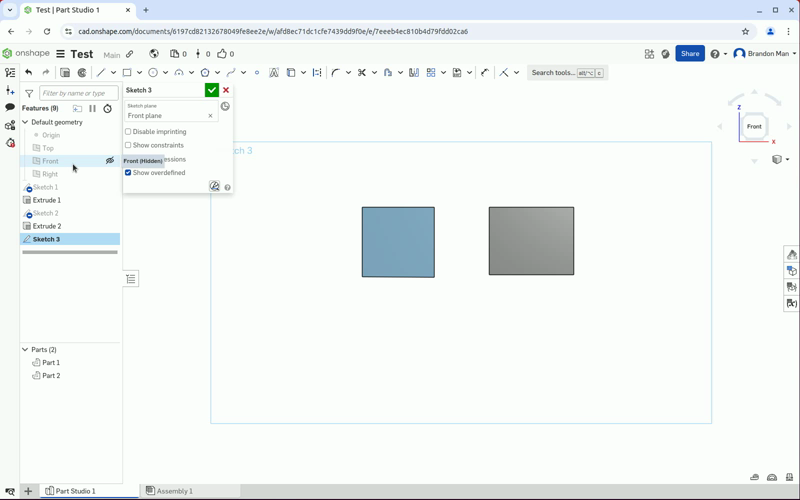
mouse_move(73, 352)
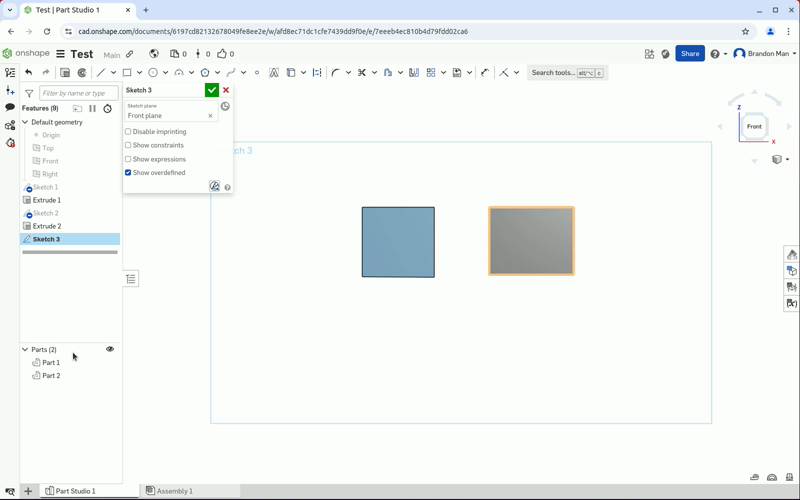
key(y)
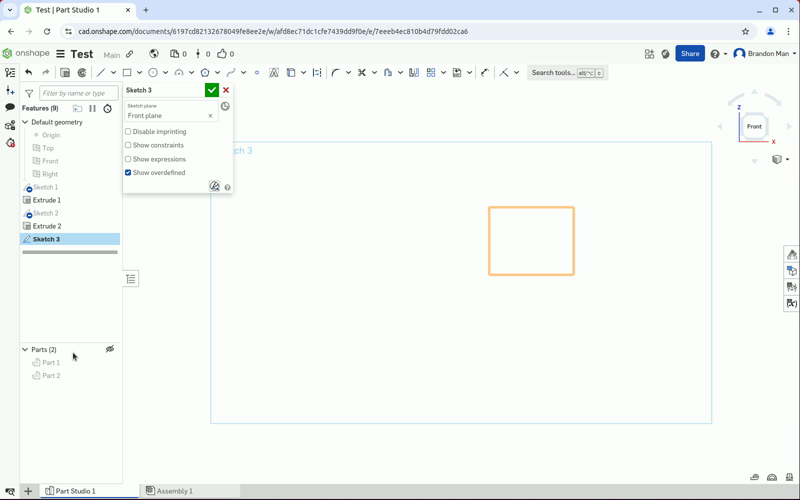
key(l)
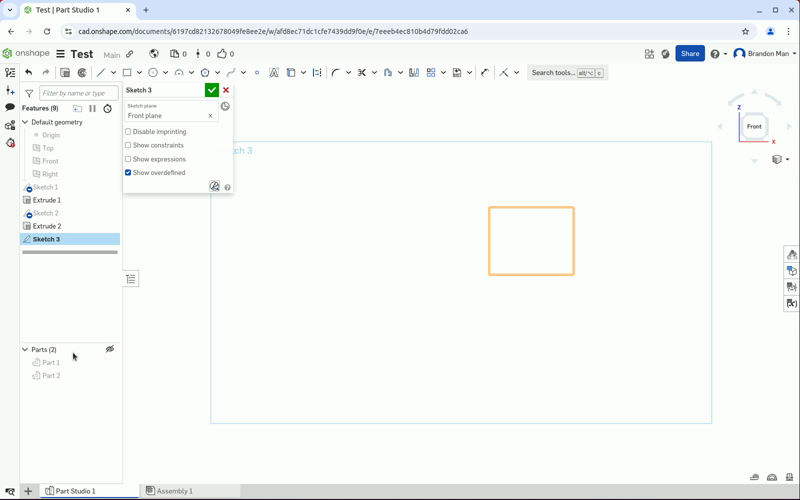
key_down(shift)
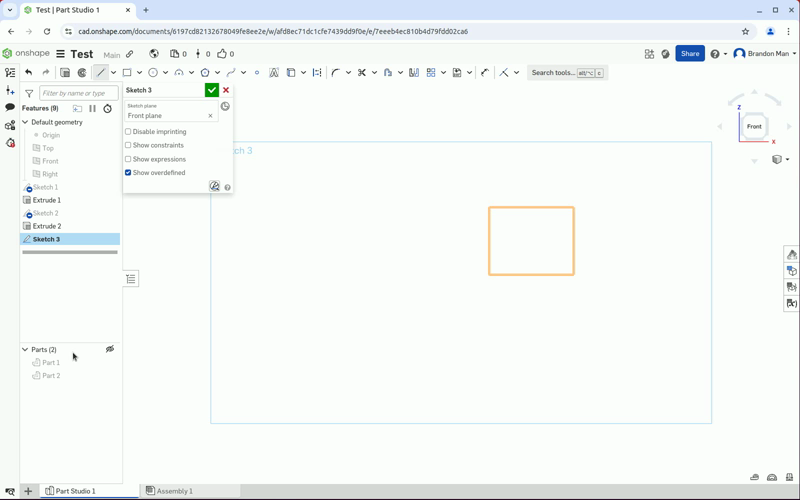
mouse_move(364, 304)
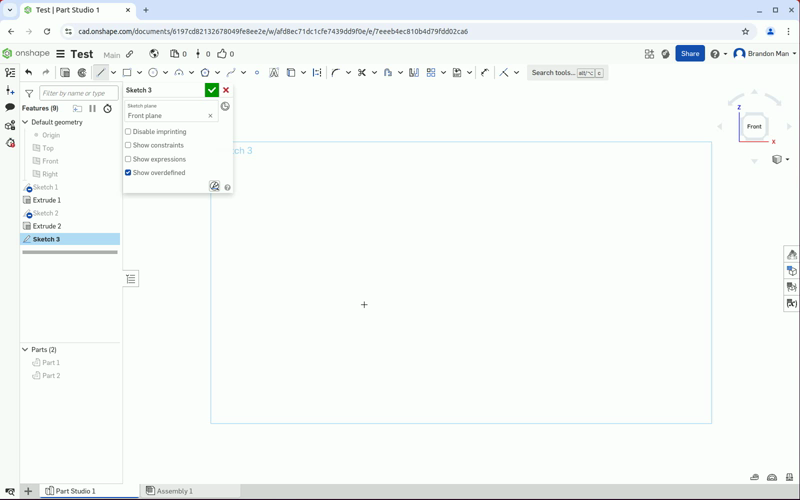
click(364, 304)
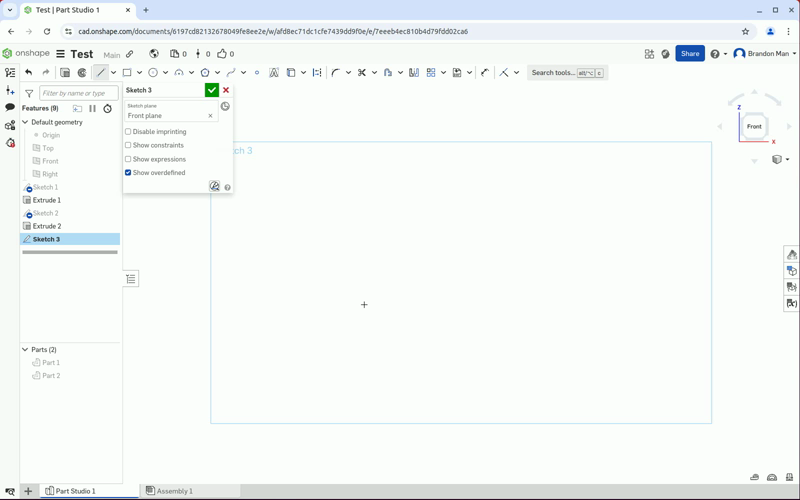
key_up(shift)
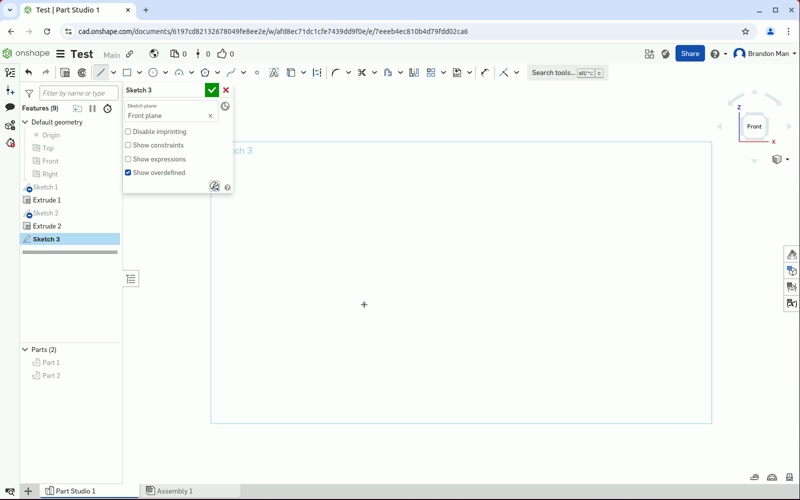
key_down(shift)
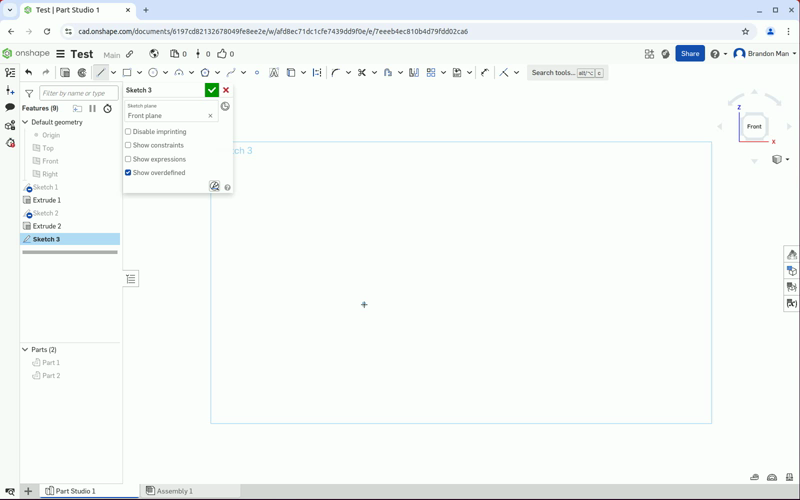
mouse_move(394, 304)
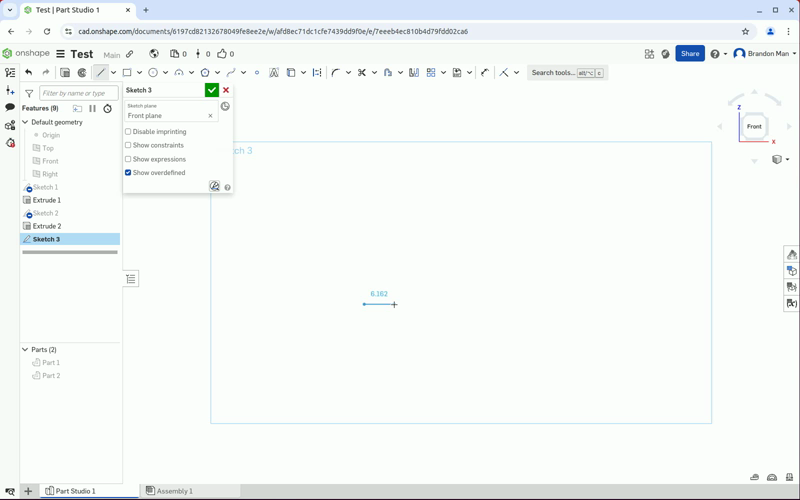
mouse_move(392, 351)
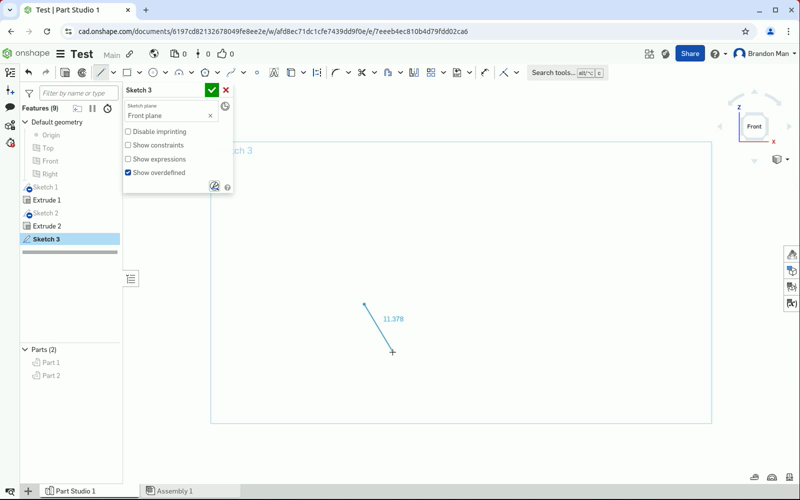
click(392, 351)
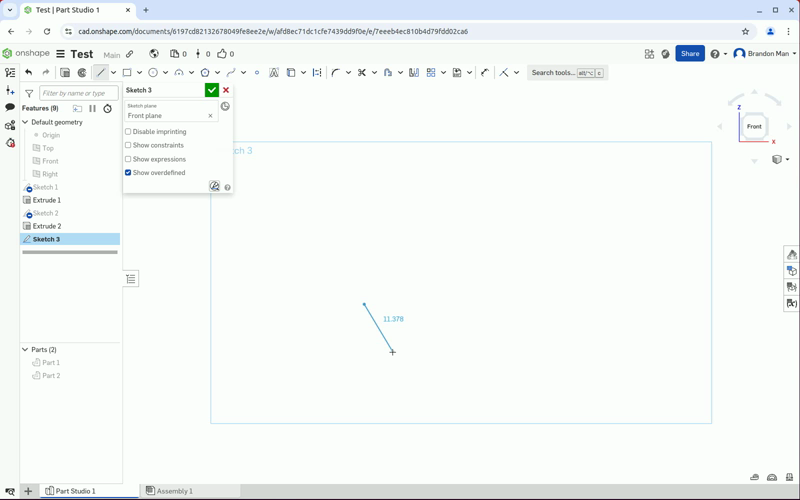
key_up(shift)
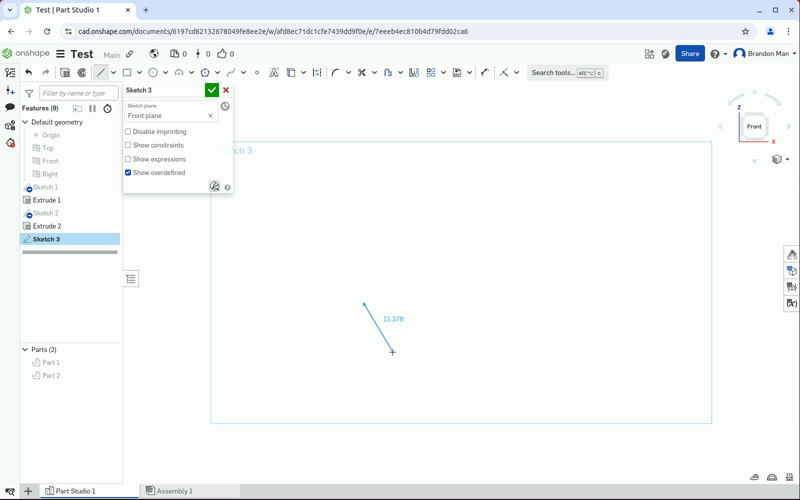
key_down(shift)
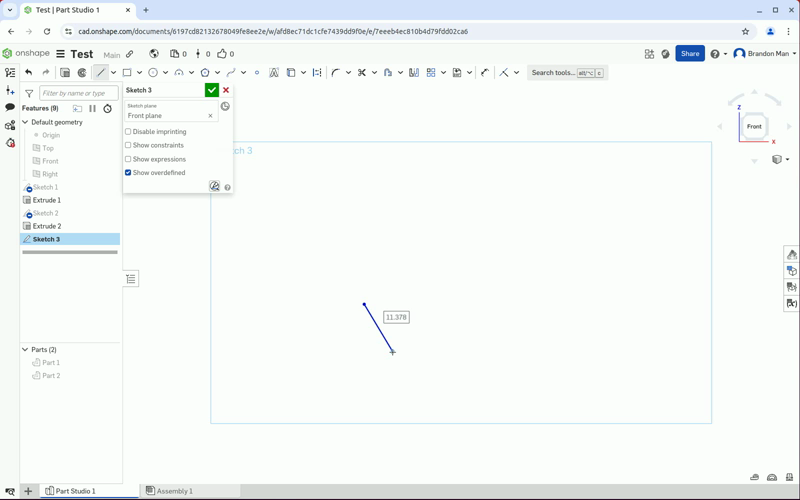
mouse_move(422, 351)
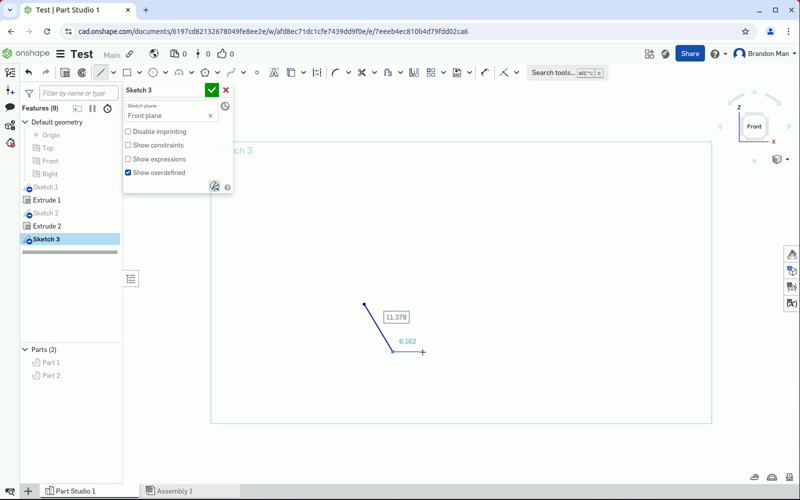
mouse_move(447, 351)
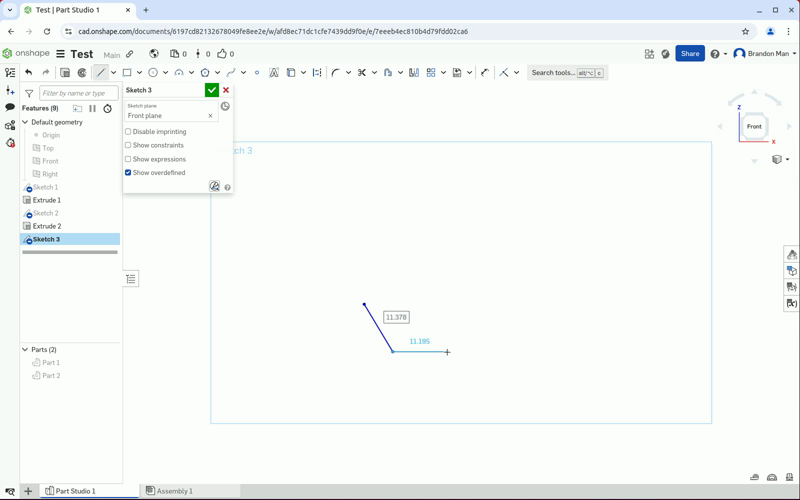
click(447, 351)
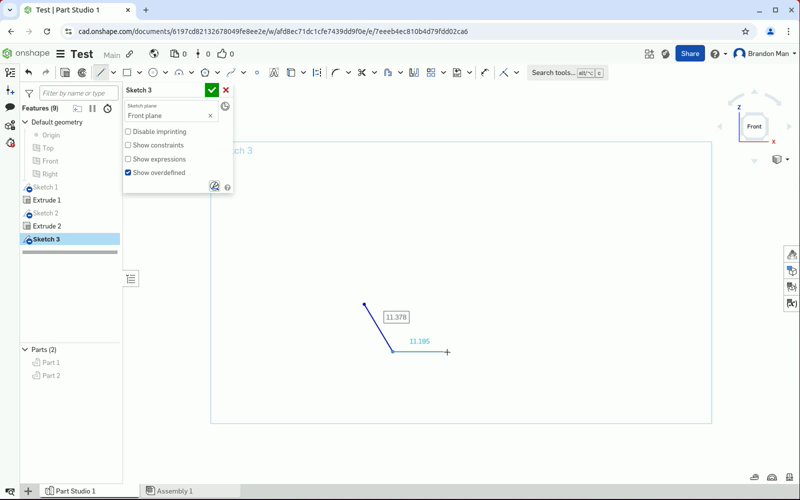
key_up(shift)
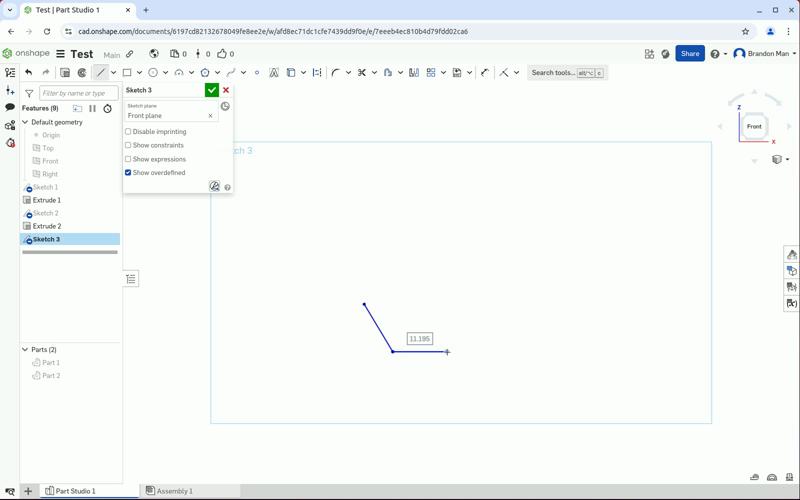
key_down(shift)
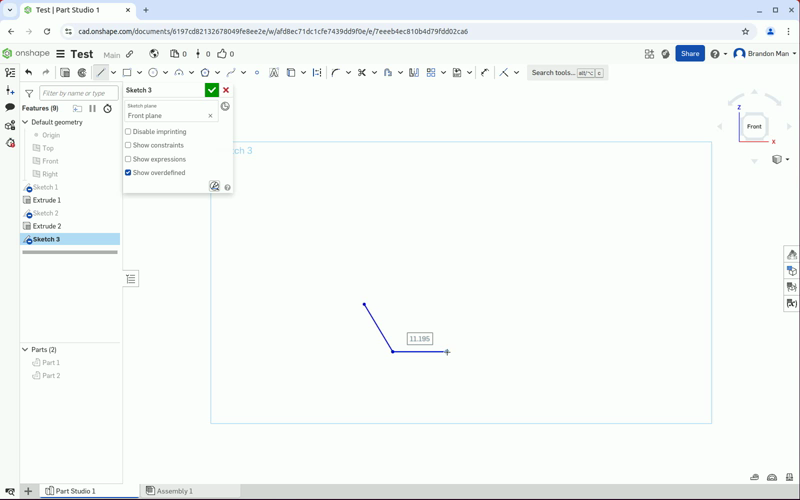
mouse_move(527, 351)
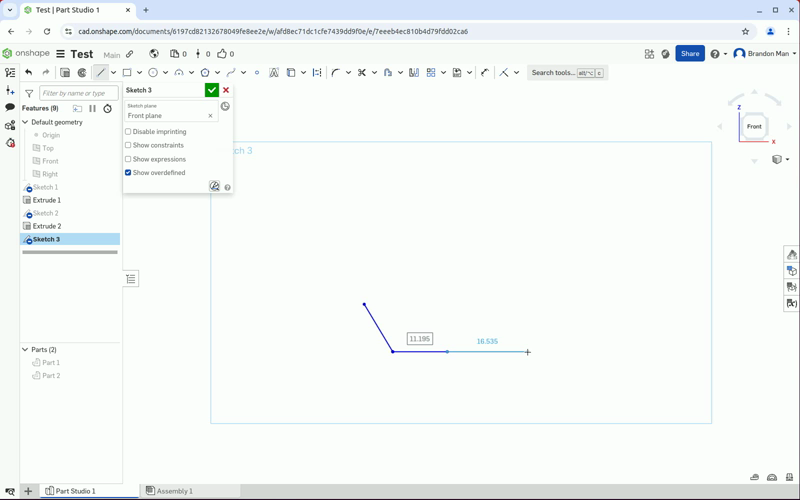
click(527, 351)
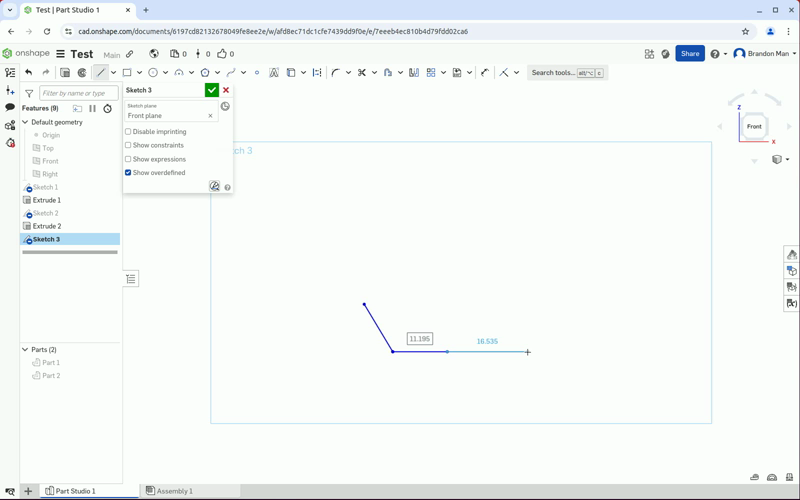
key_up(shift)
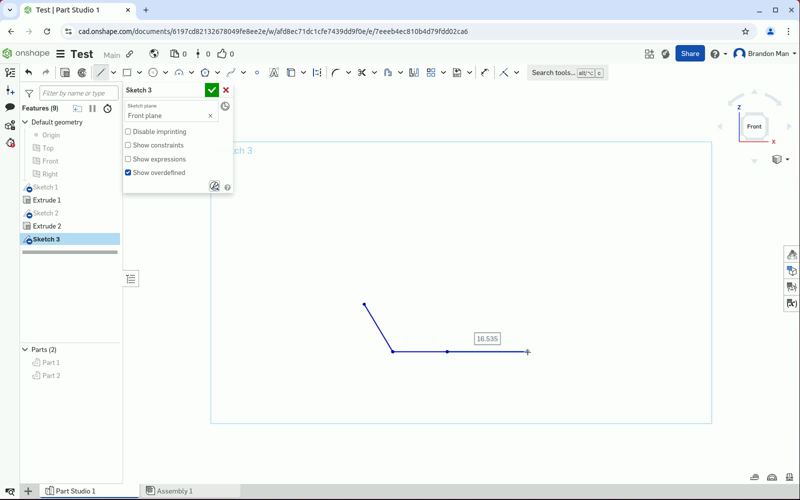
key_down(shift)
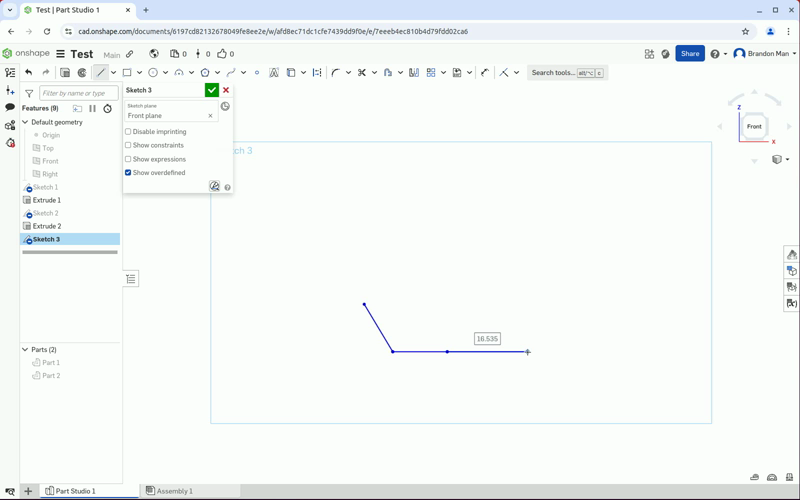
mouse_move(557, 351)
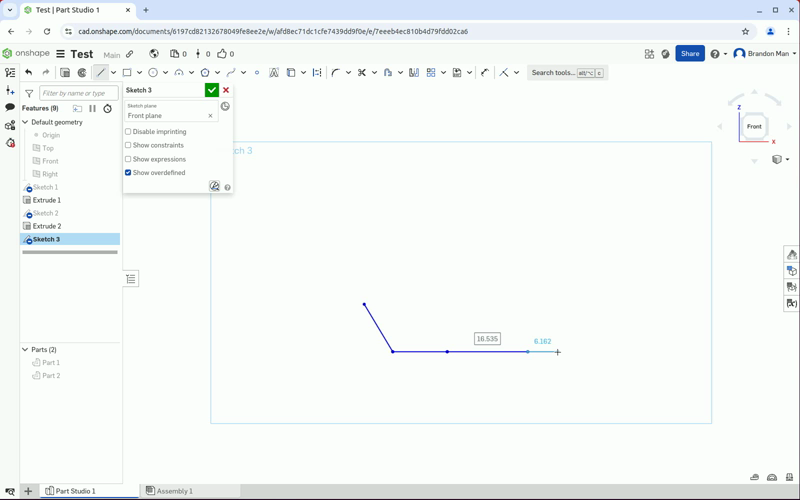
mouse_move(545, 351)
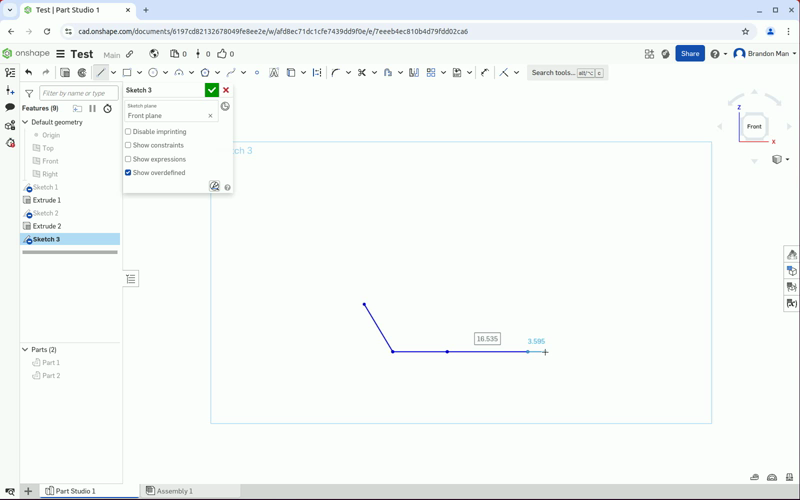
click(545, 351)
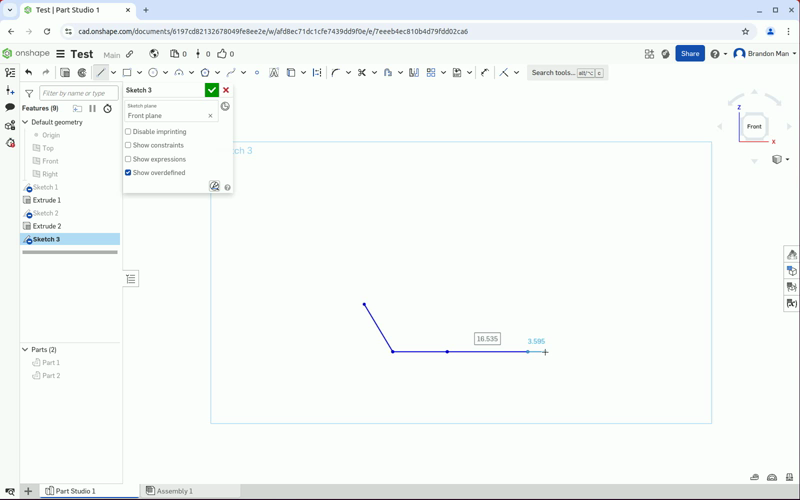
key_up(shift)
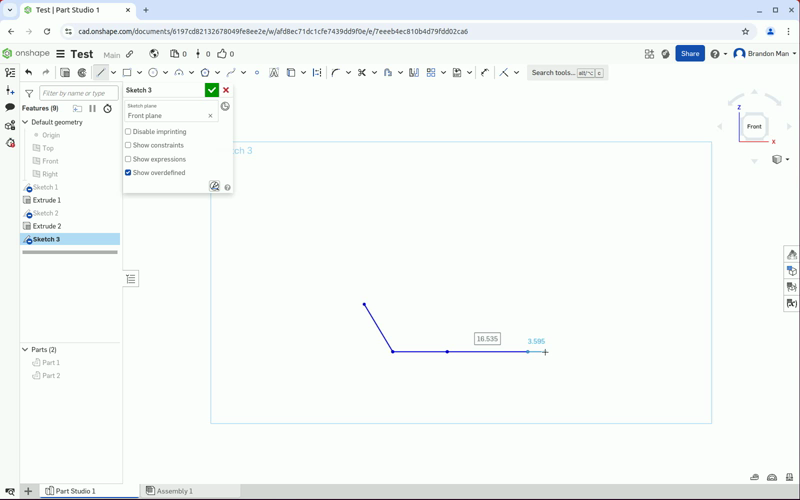
key_down(shift)
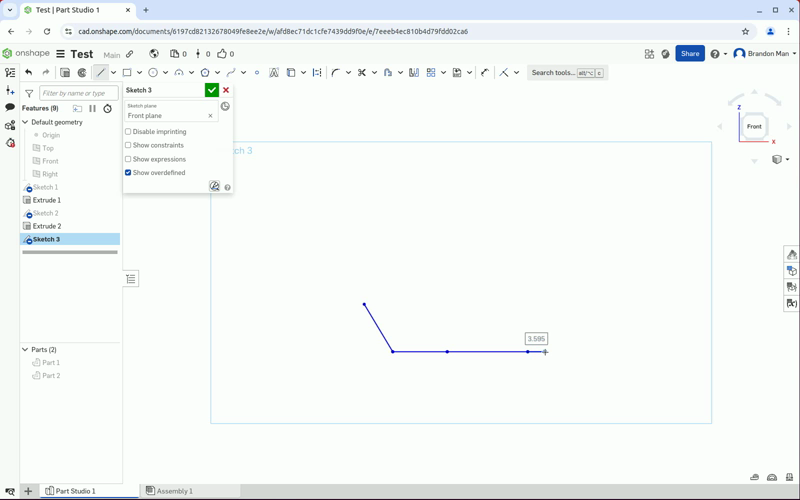
mouse_move(575, 351)
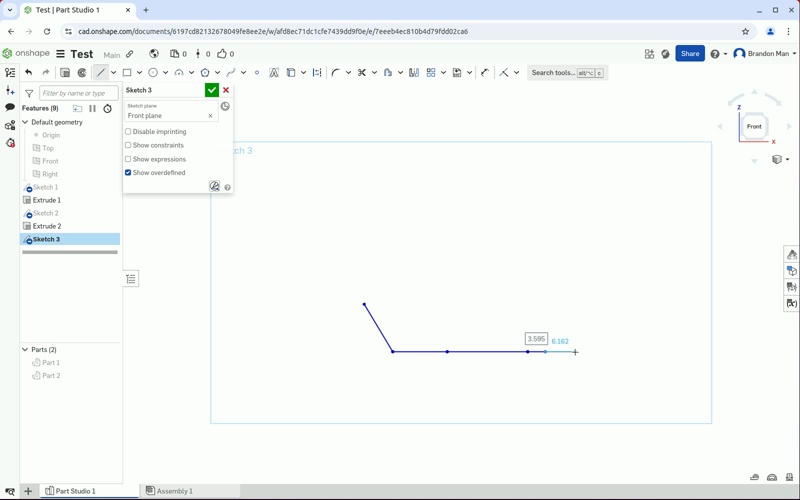
mouse_move(571, 304)
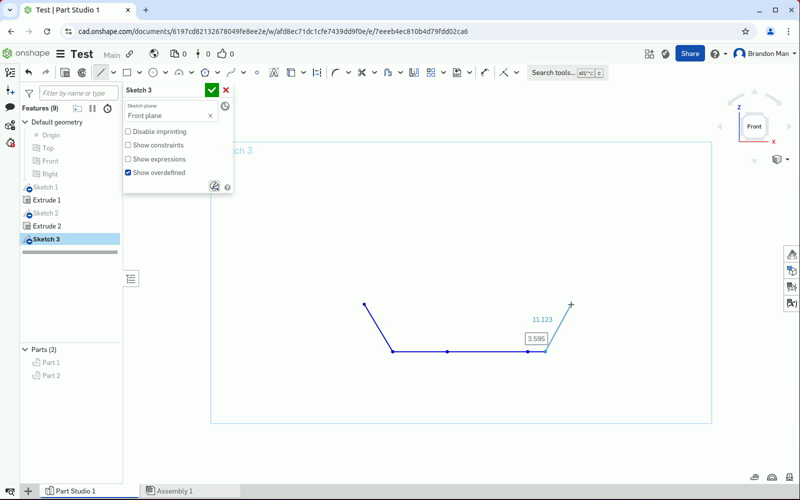
click(571, 304)
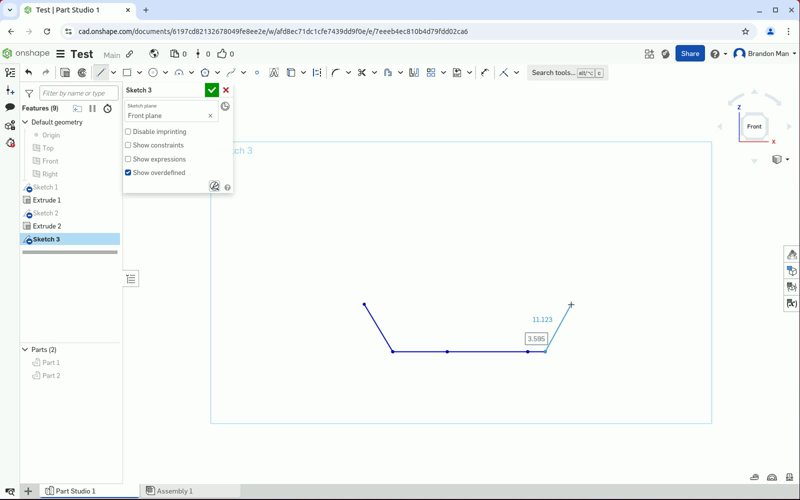
key_up(shift)
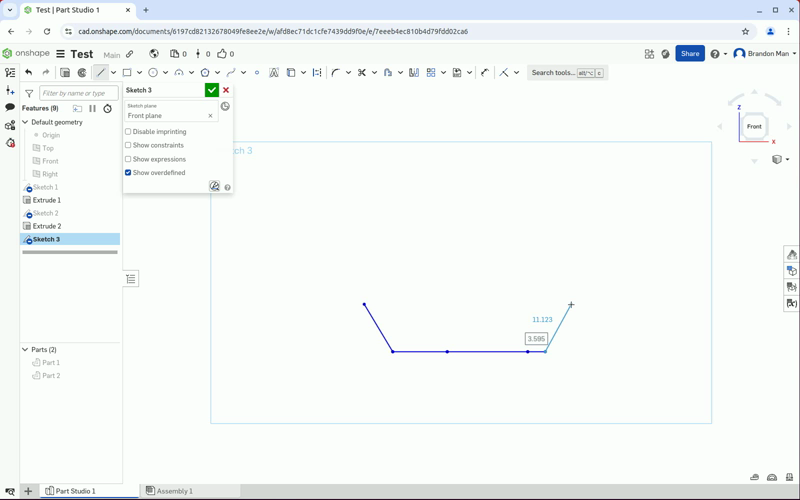
key_down(shift)
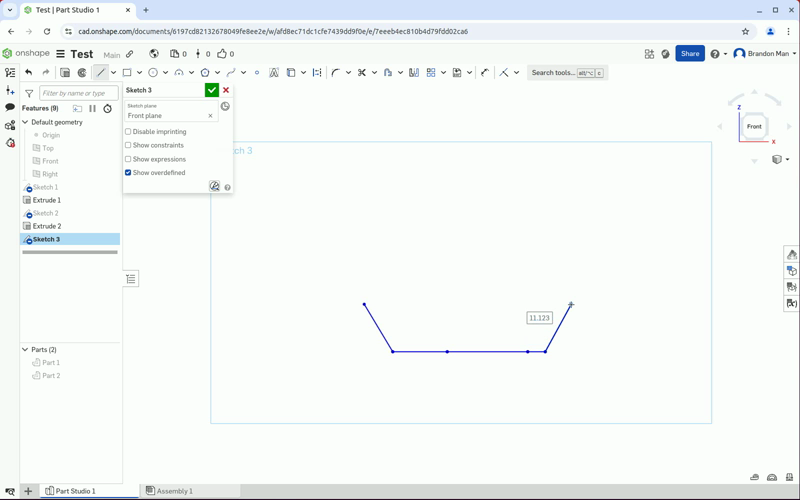
mouse_move(364, 304)
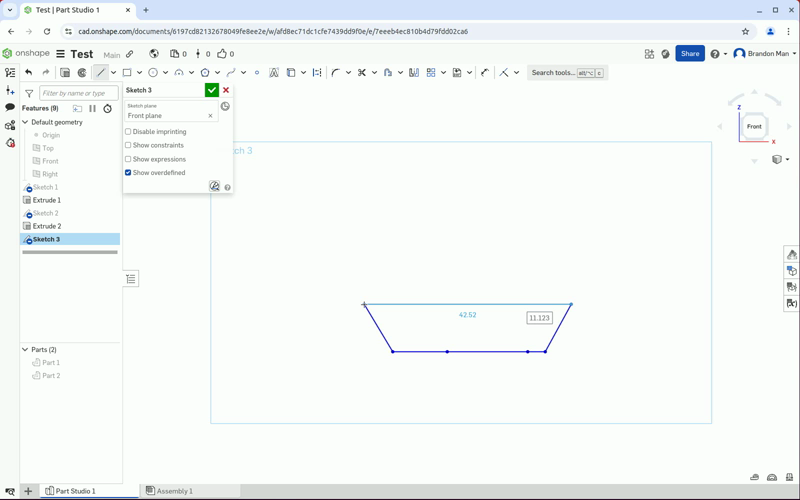
key_up(shift)
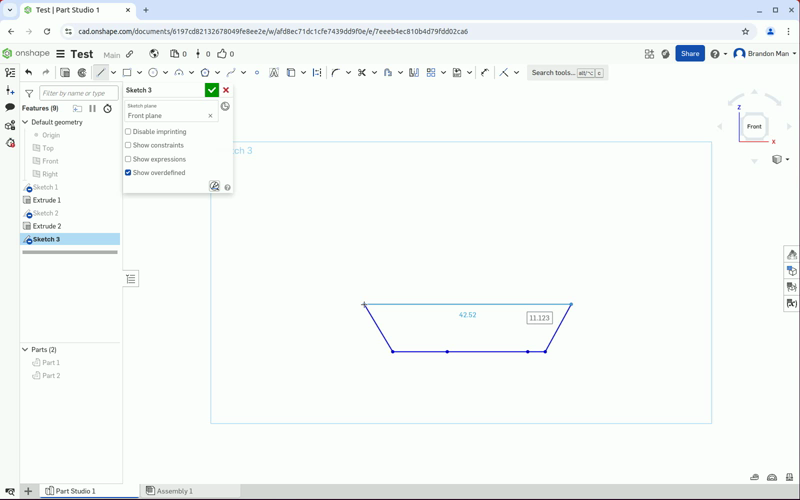
click(364, 304)
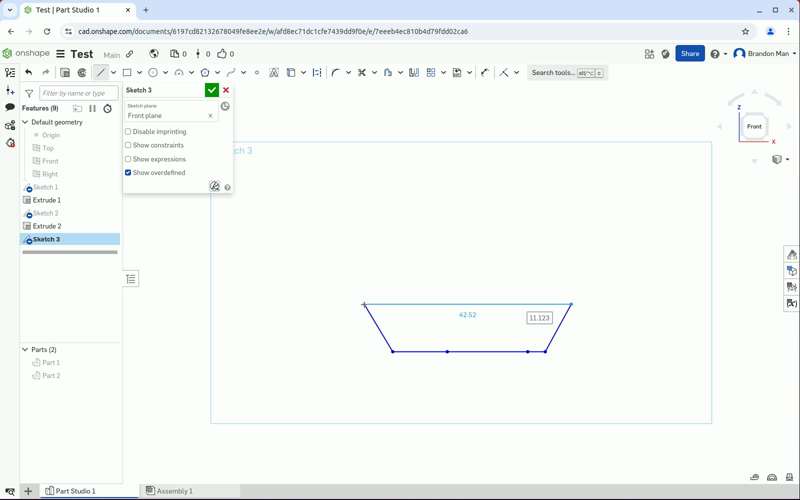
key(esc)
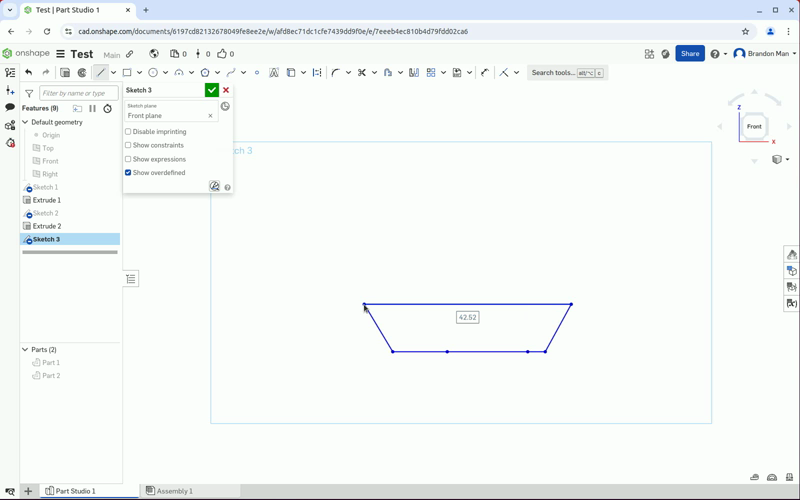
mouse_move(398, 323)
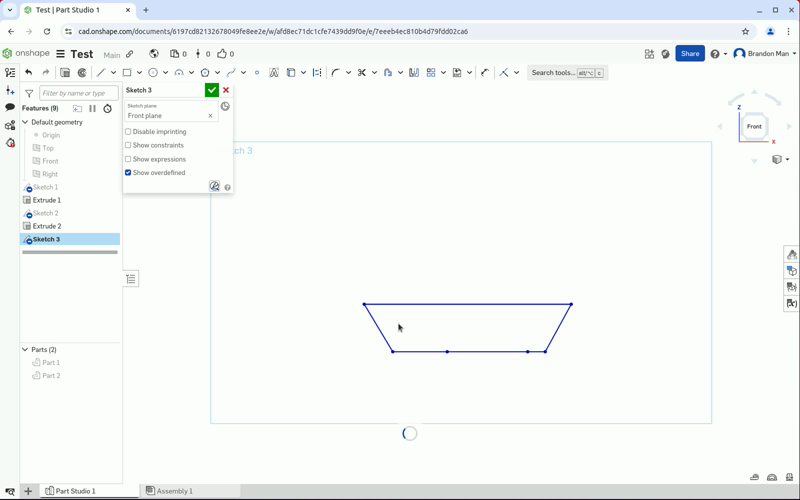
click(398, 323)
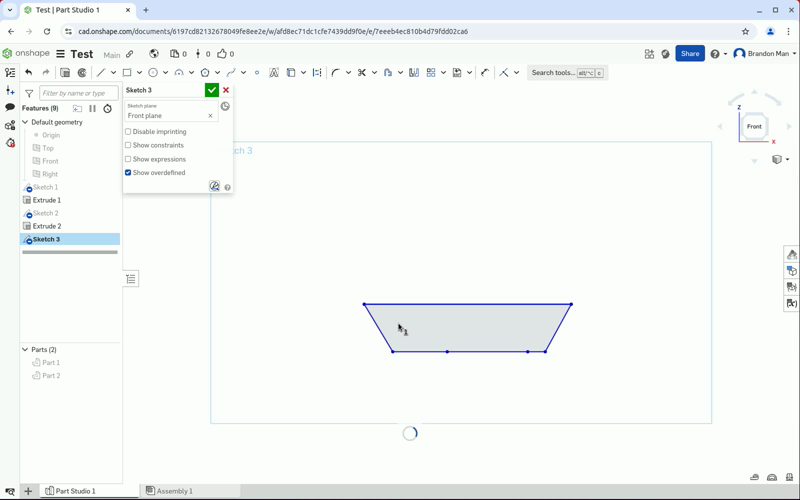
mouse_move(73, 352)
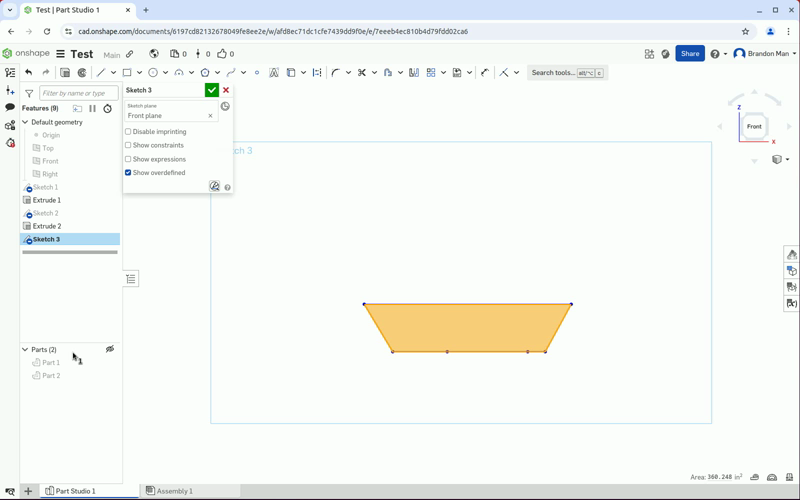
key(shift+y)
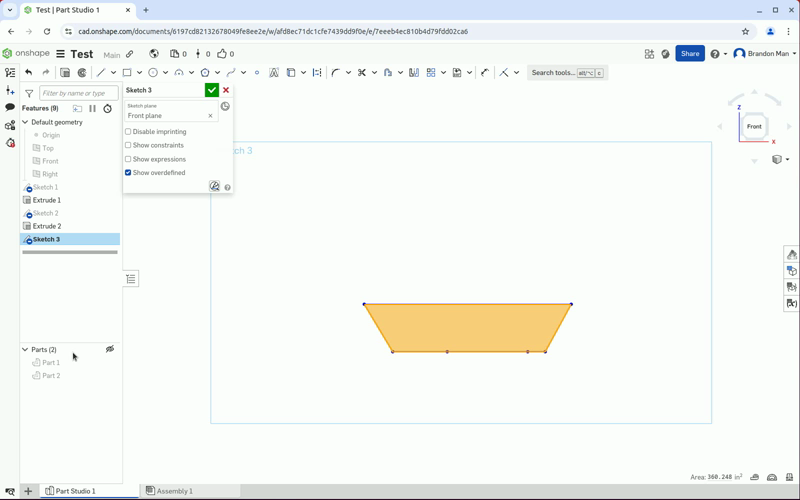
key(shift+e)
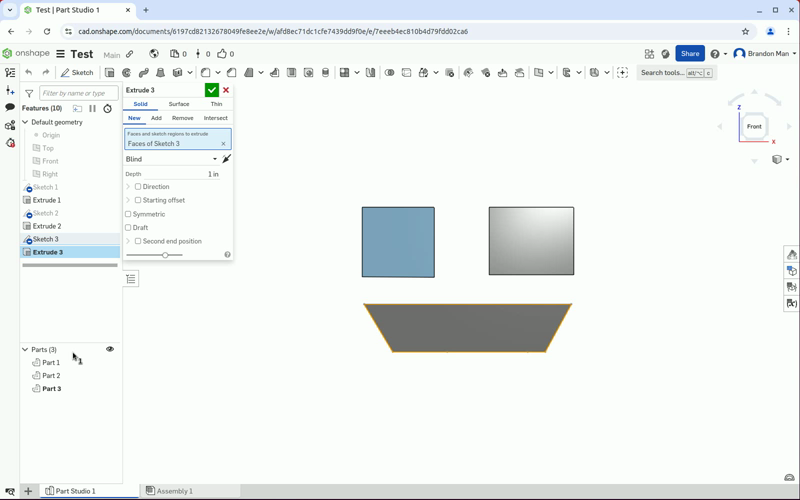
mouse_move(143, 106)
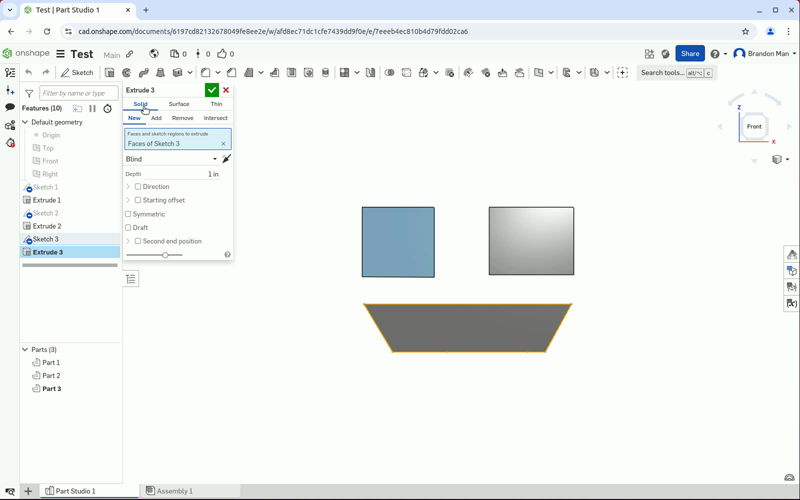
click(143, 106)
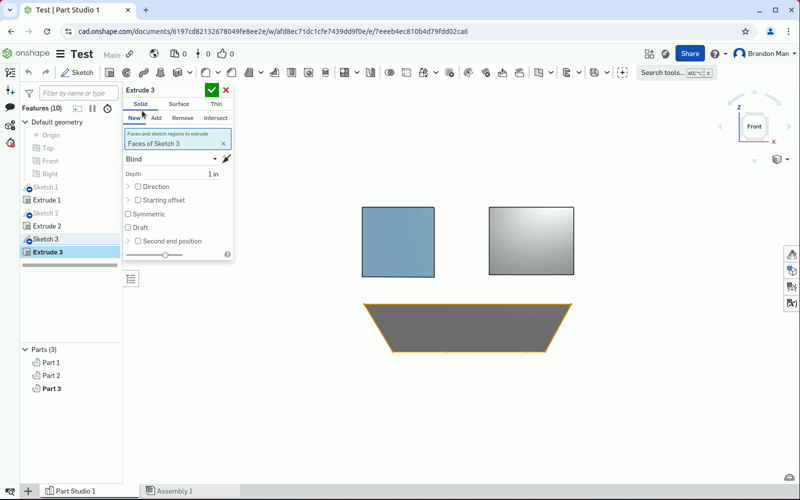
mouse_move(137, 120)
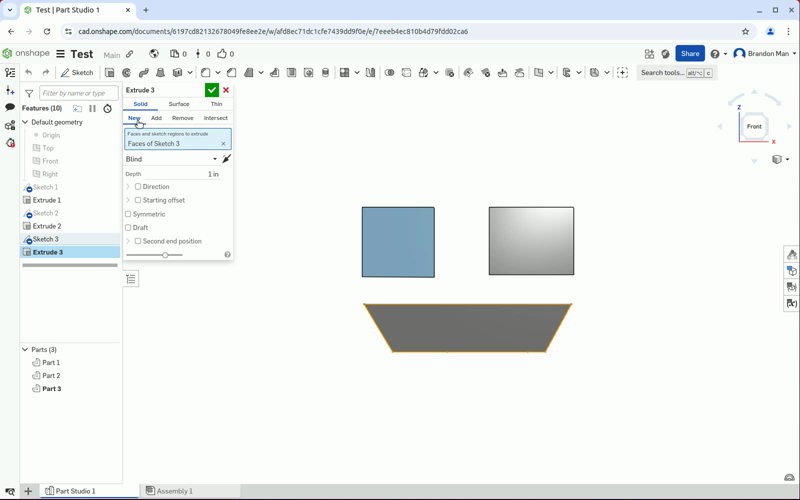
click(137, 120)
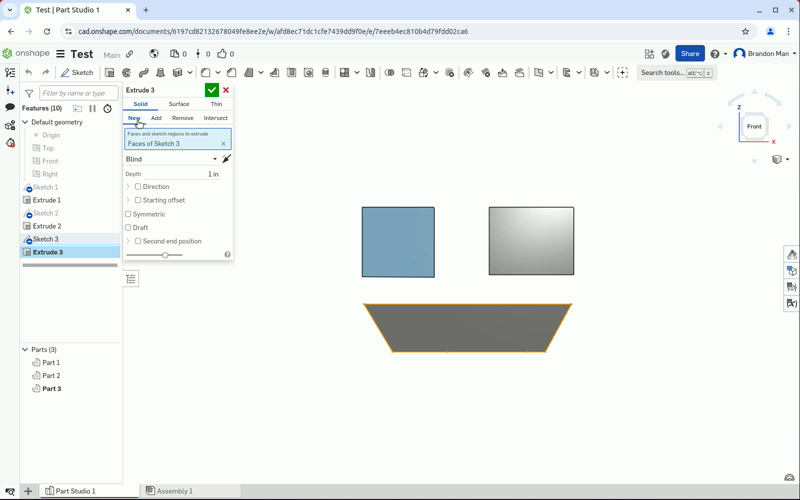
key(tab, 4)
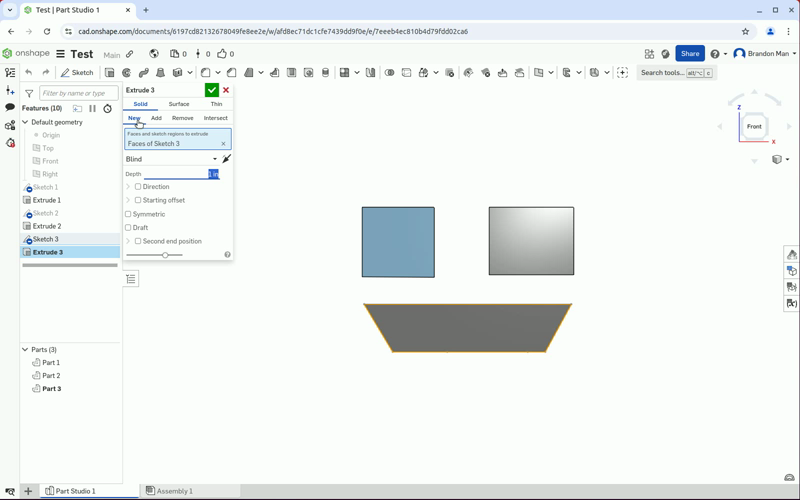
text(9.147)
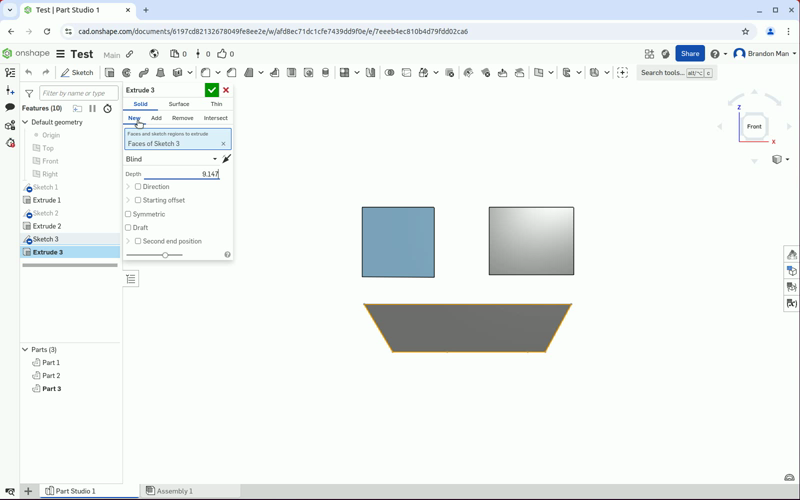
key(enter)
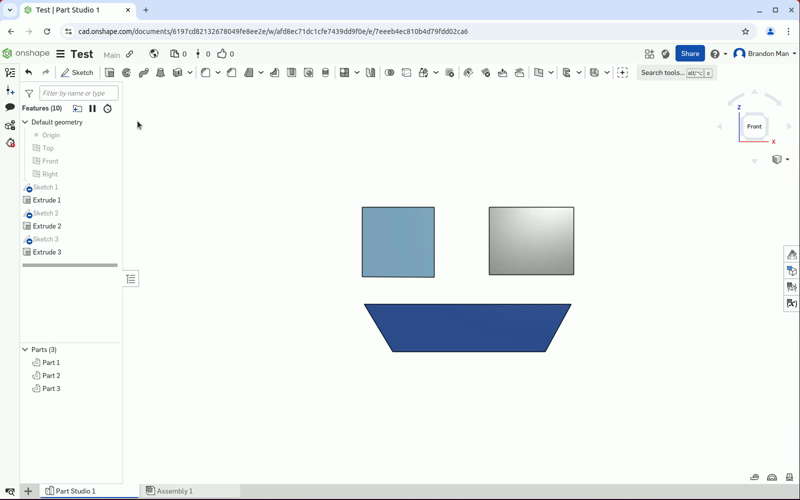
key(shift+h)
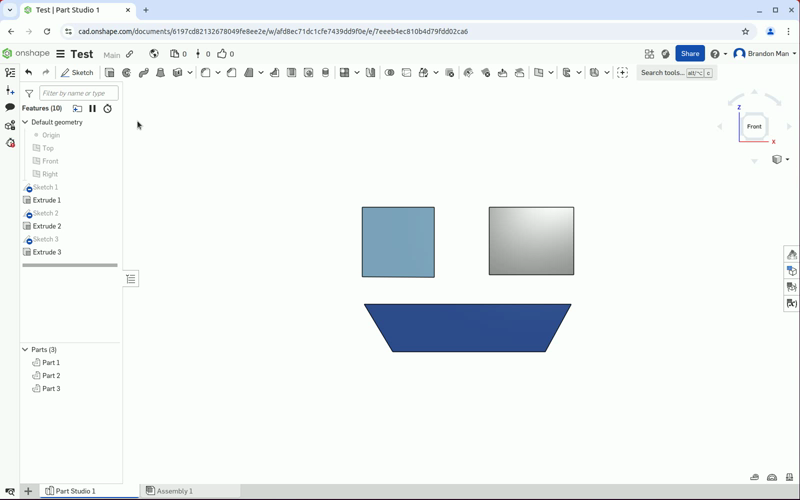
key(shift+h)
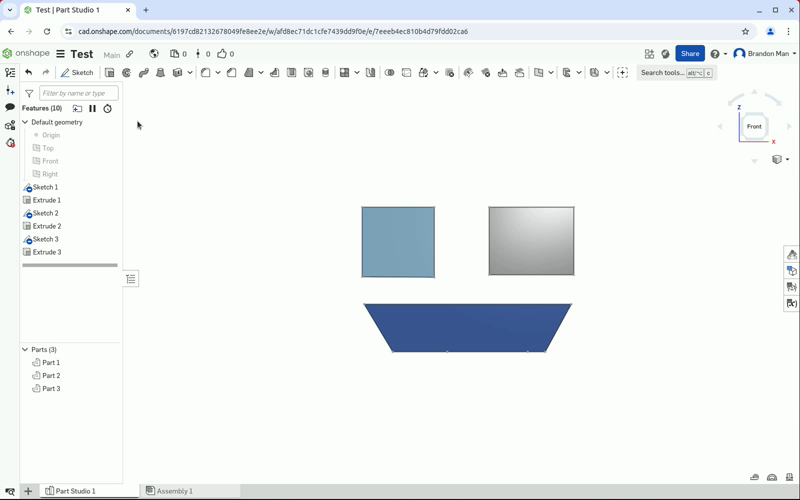
key(shift+7)
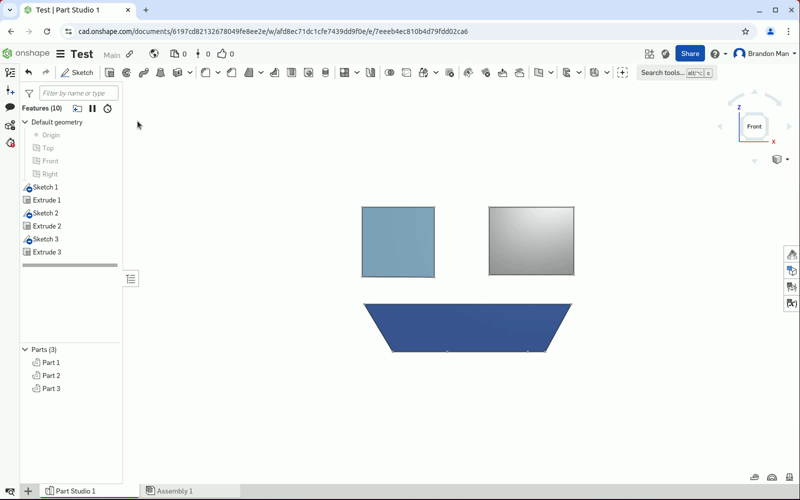
key(left, 2)
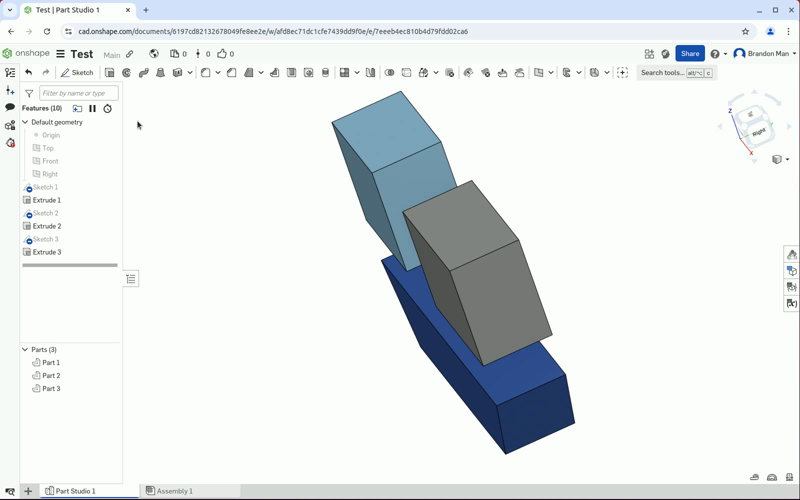
key(down, 2)
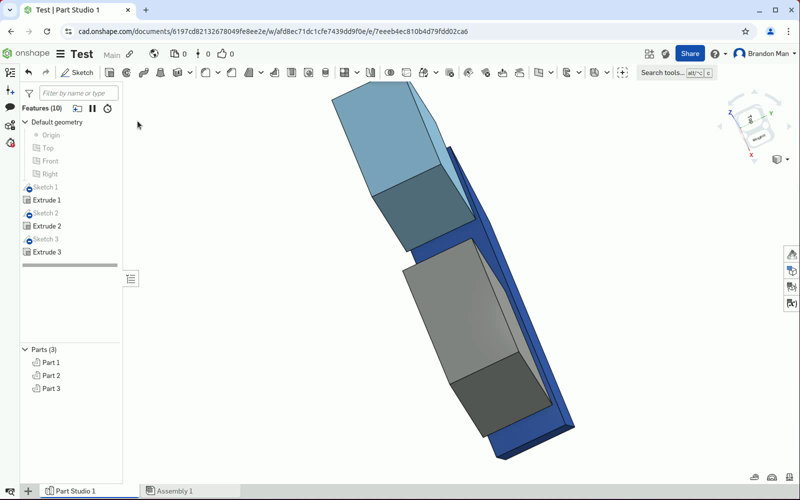
key(up, 2)
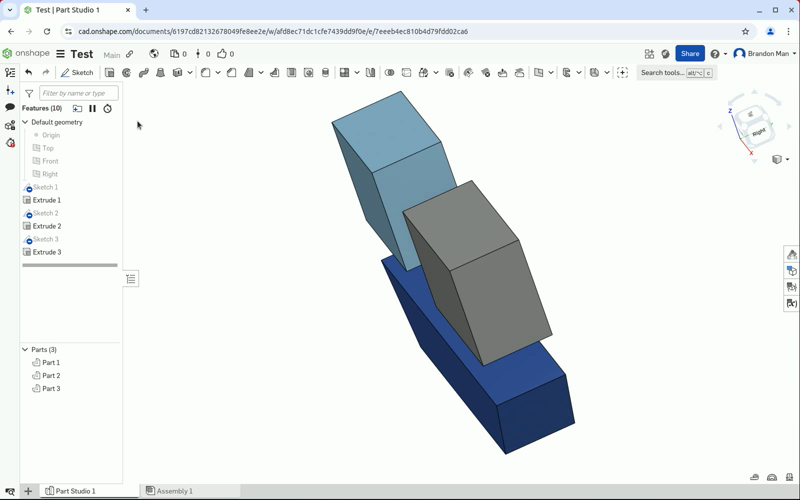
key(right, 2)
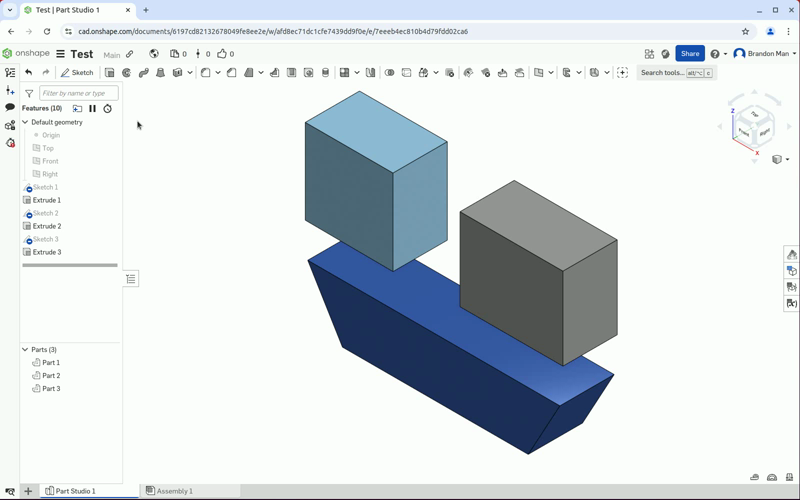
mouse_move(73, 189)
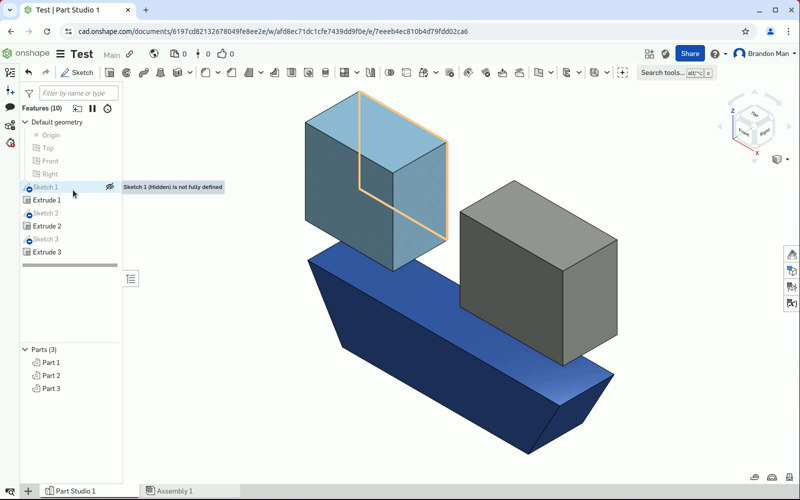
click(73, 189)